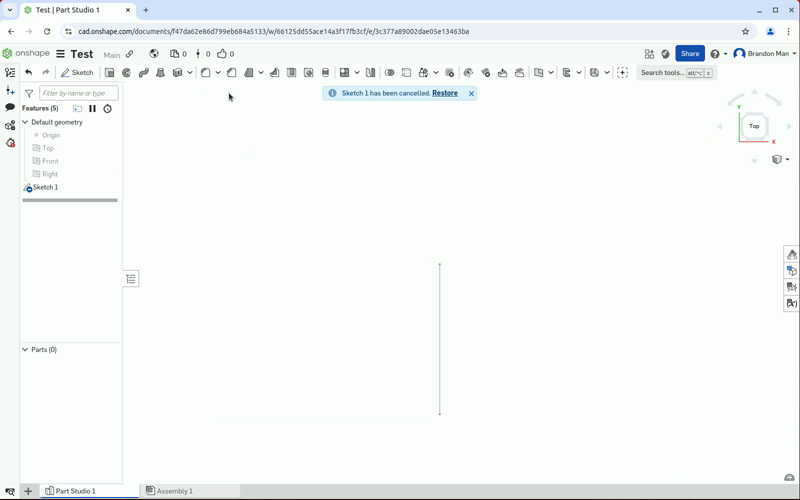
key(shift+h)
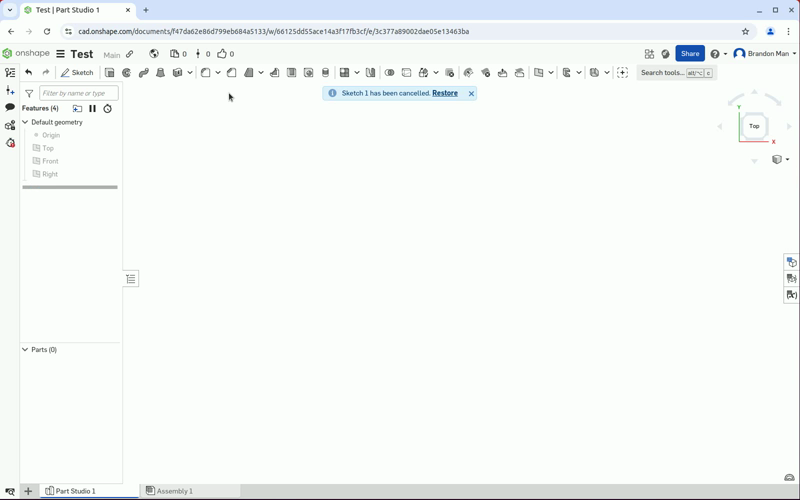
mouse_move(73, 352)
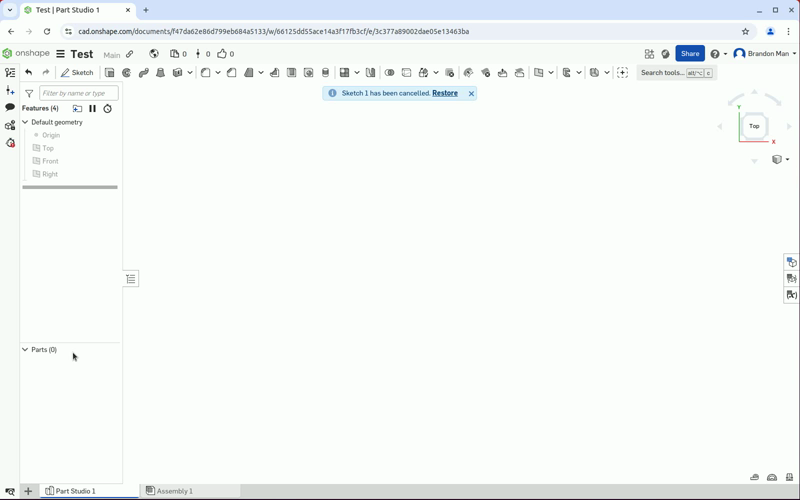
key(y)
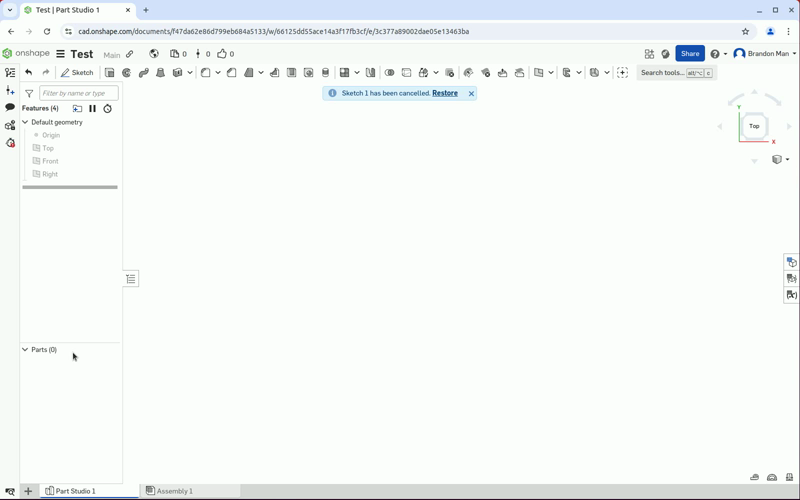
key(shift+p)
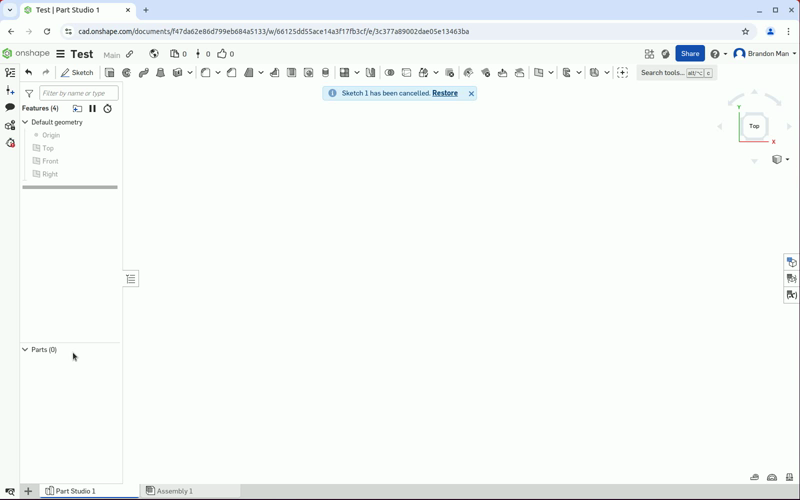
key(space)
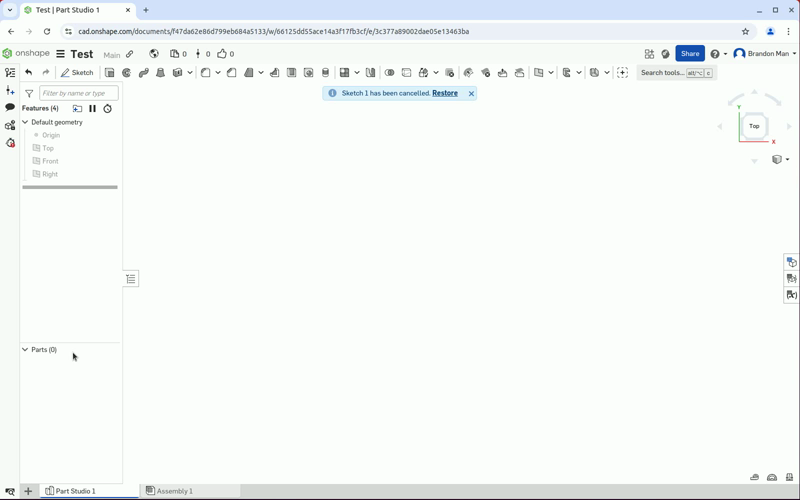
key_down(shift)
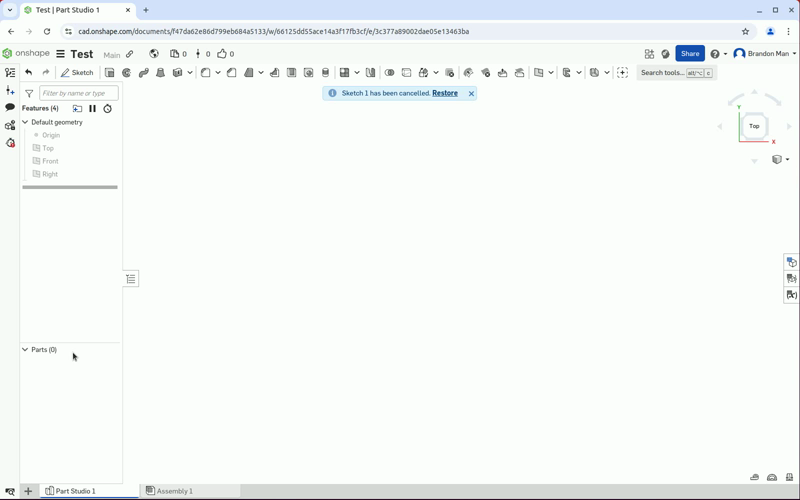
key(up)
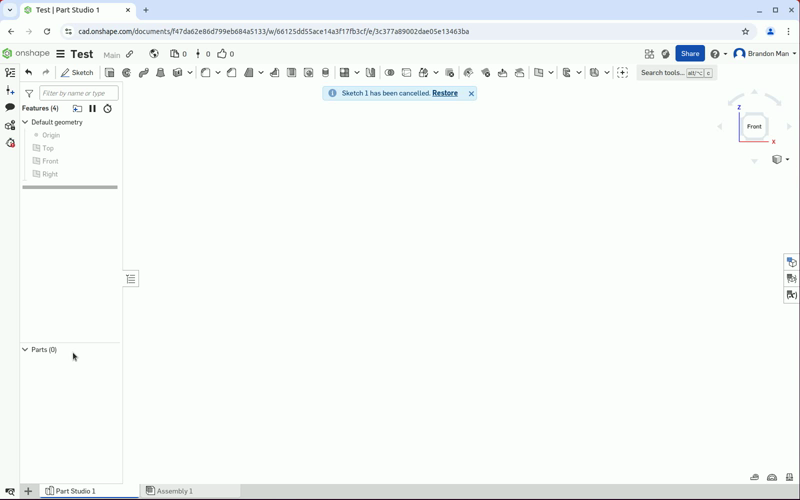
key_up(shift)
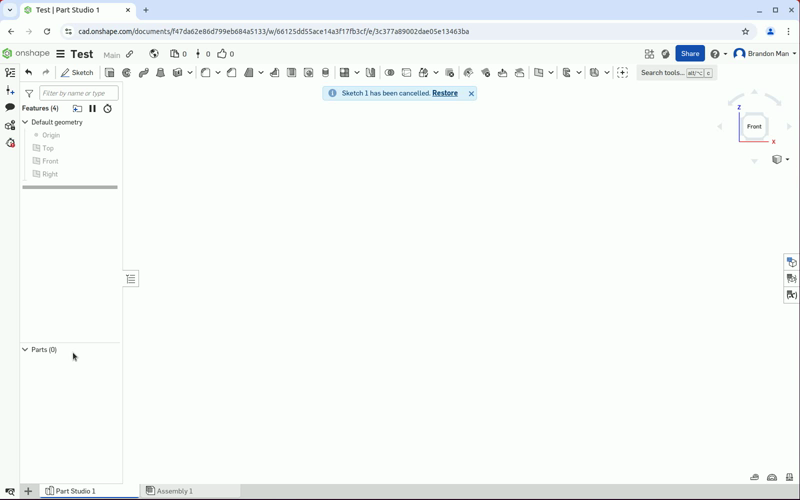
mouse_move(73, 352)
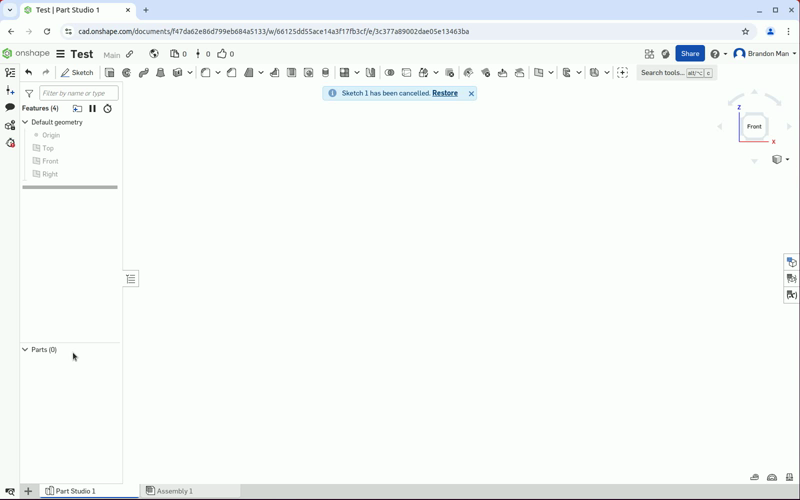
key(shift+y)
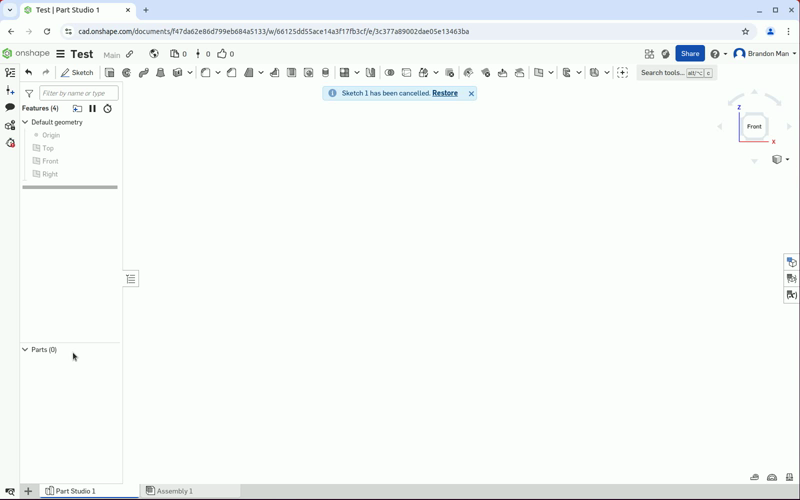
key(shift+s)
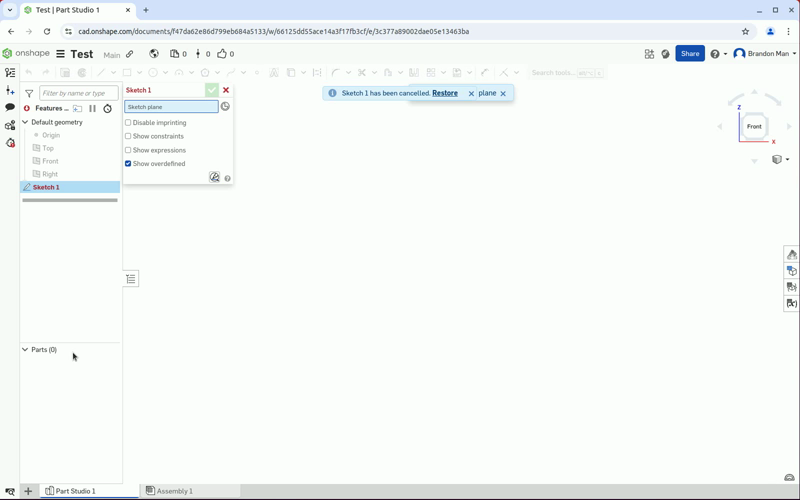
mouse_move(73, 163)
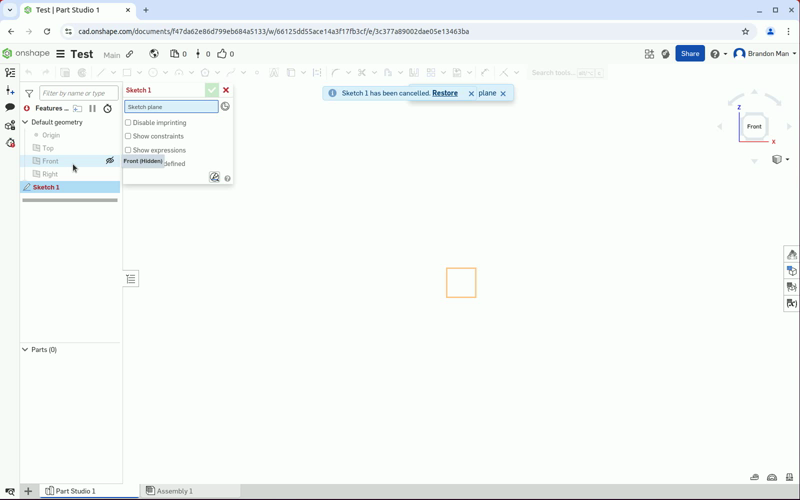
click(73, 163)
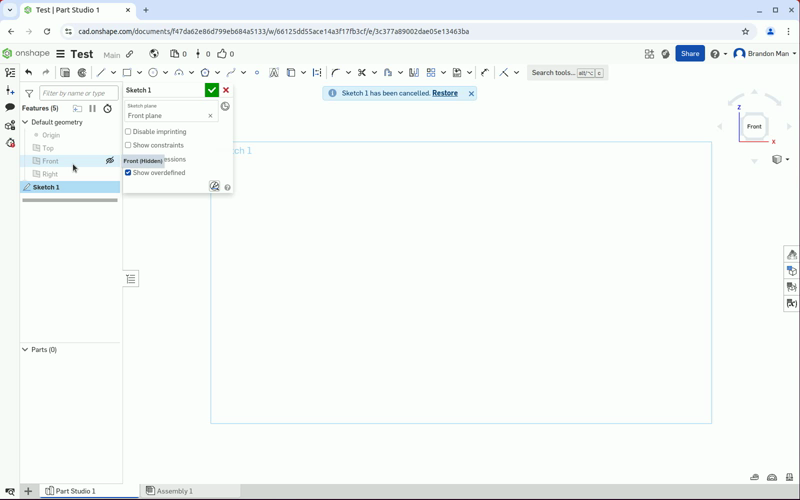
mouse_move(73, 352)
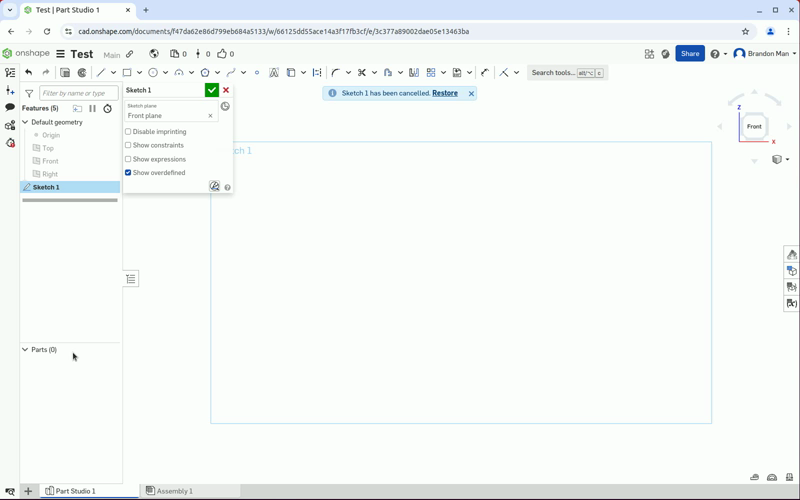
key(y)
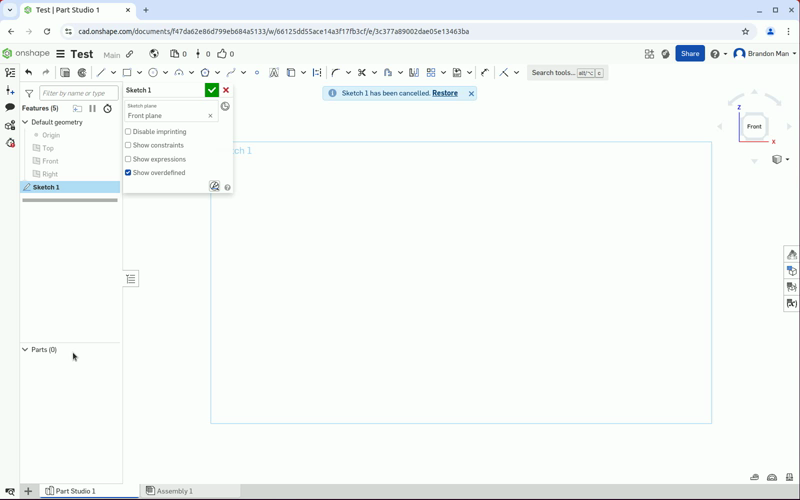
key(l)
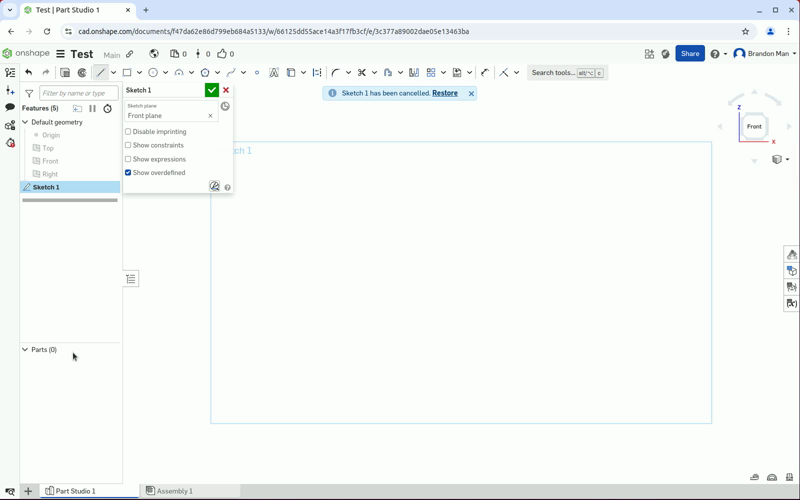
key_down(shift)
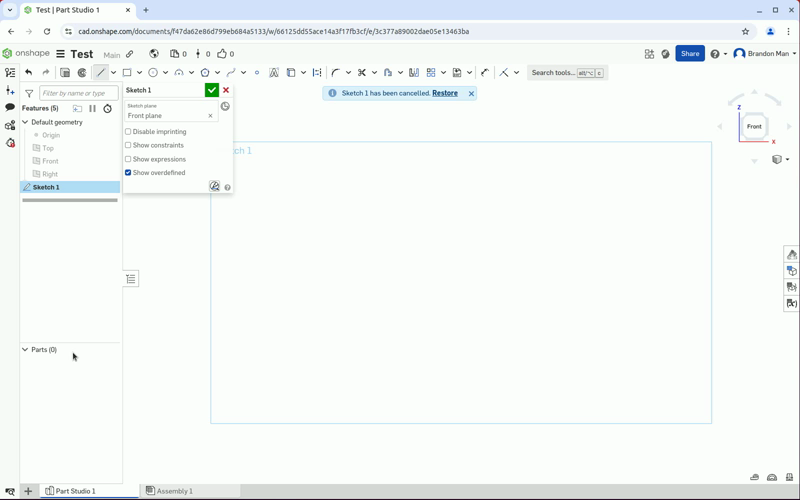
mouse_move(460, 282)
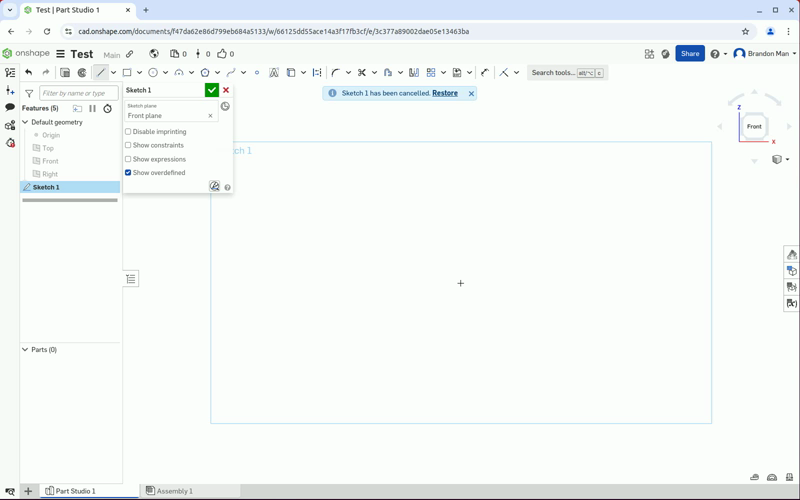
click(460, 282)
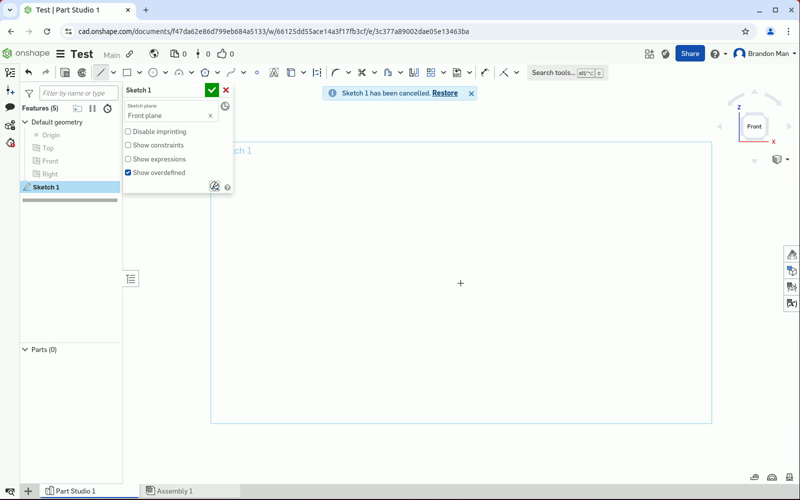
key_up(shift)
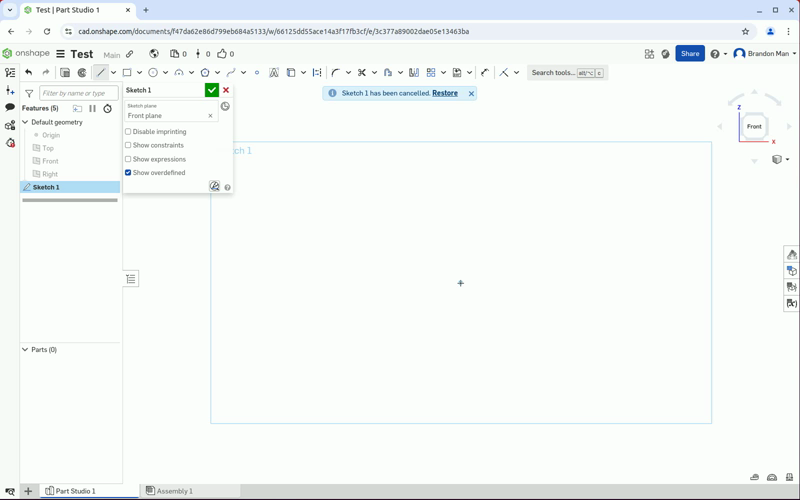
key_down(shift)
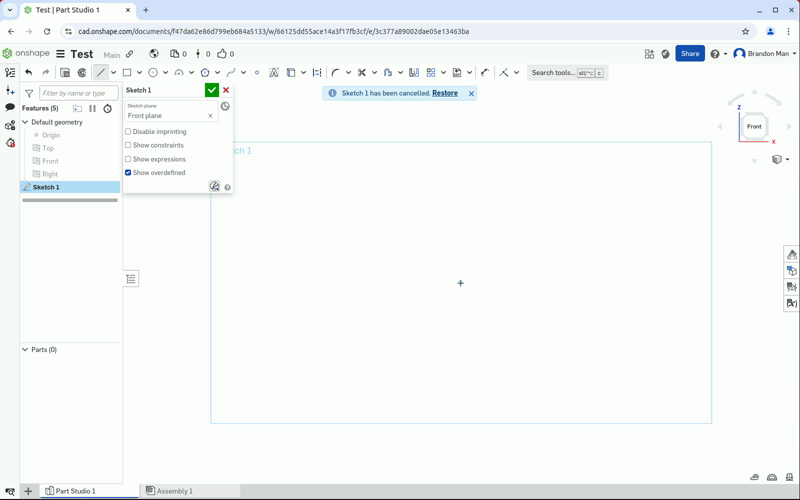
mouse_move(573, 282)
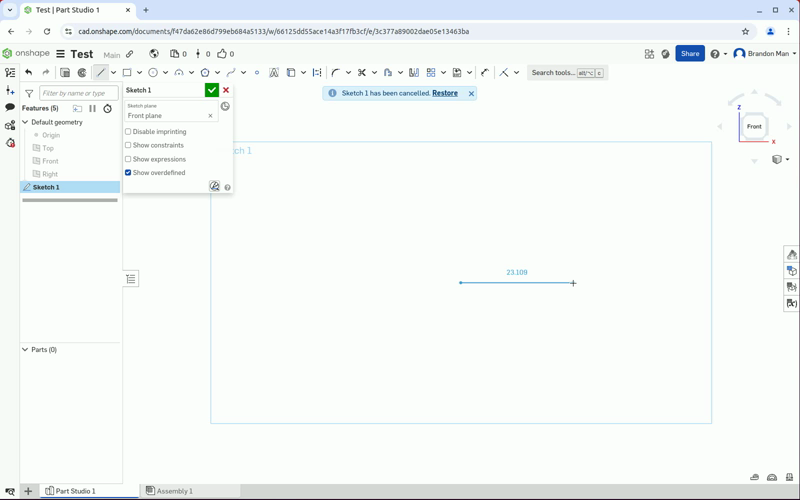
click(573, 282)
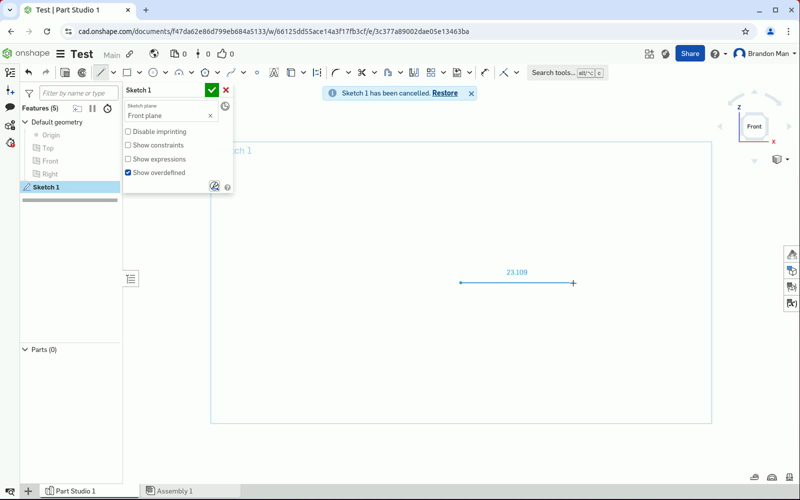
key_up(shift)
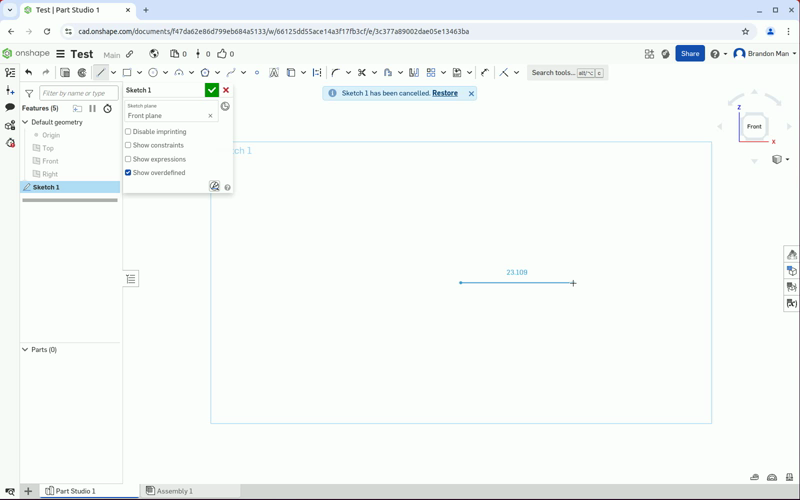
key_down(shift)
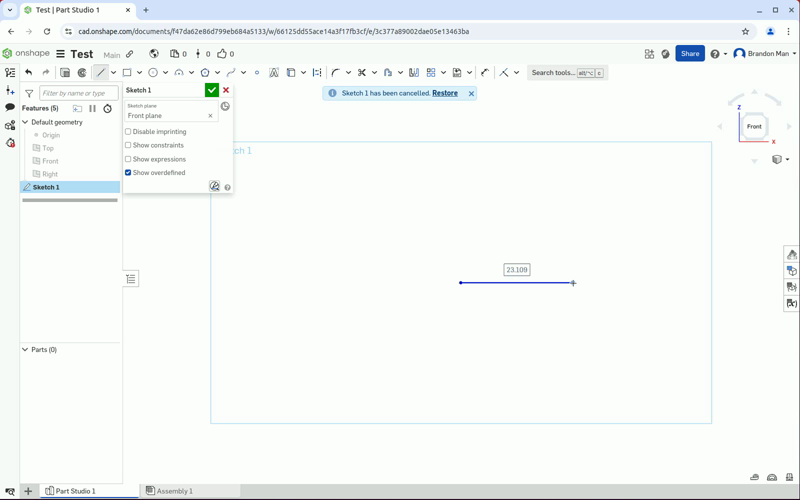
mouse_move(589, 282)
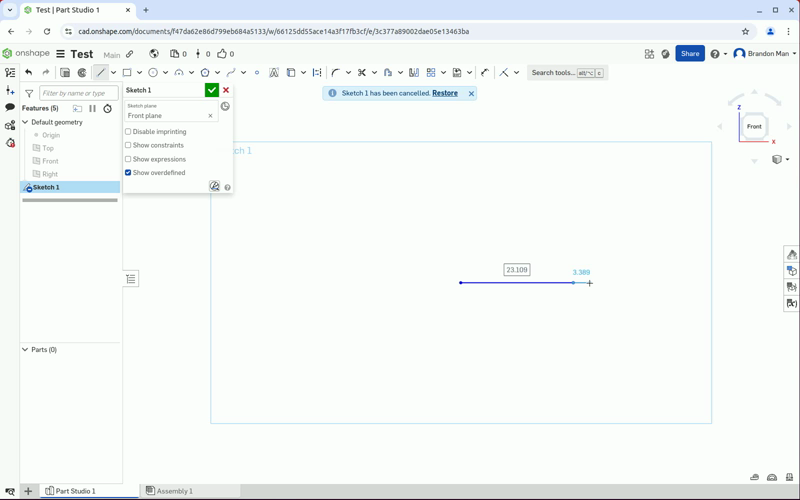
mouse_move(573, 226)
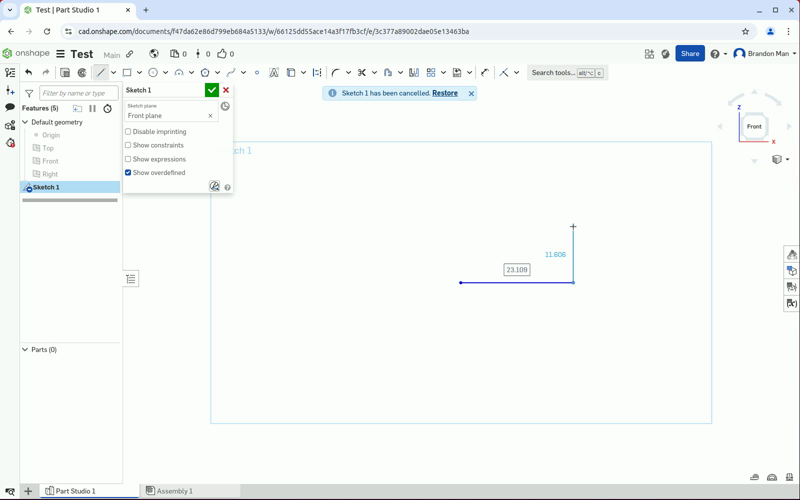
click(573, 226)
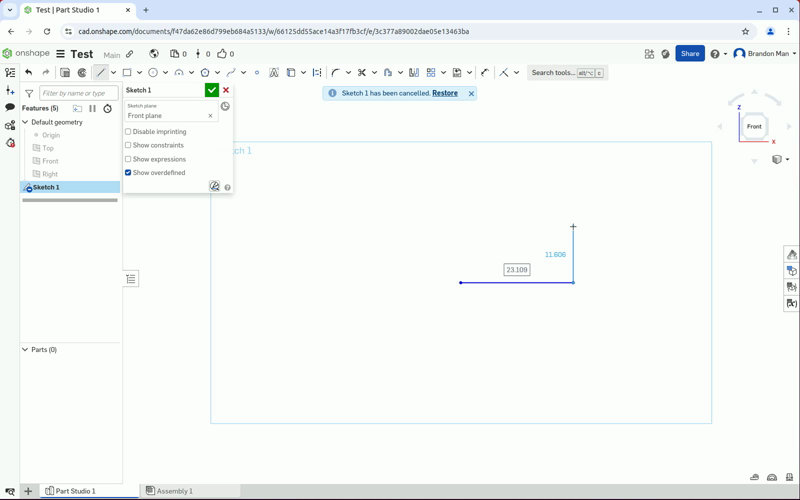
key_up(shift)
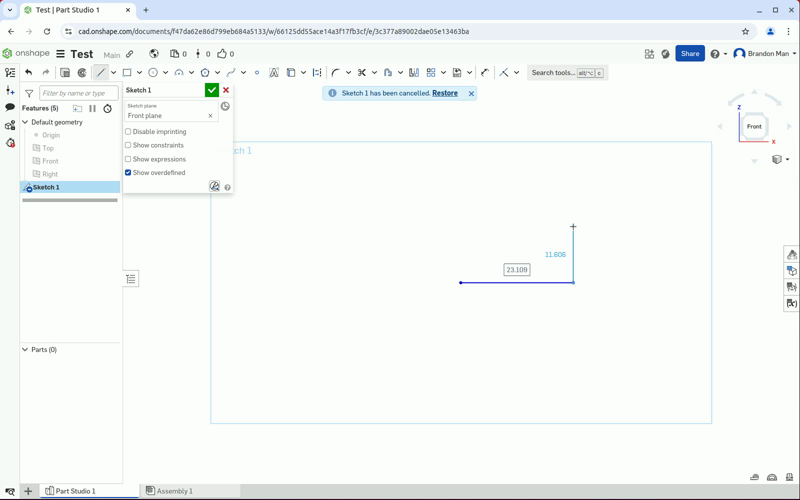
key_down(shift)
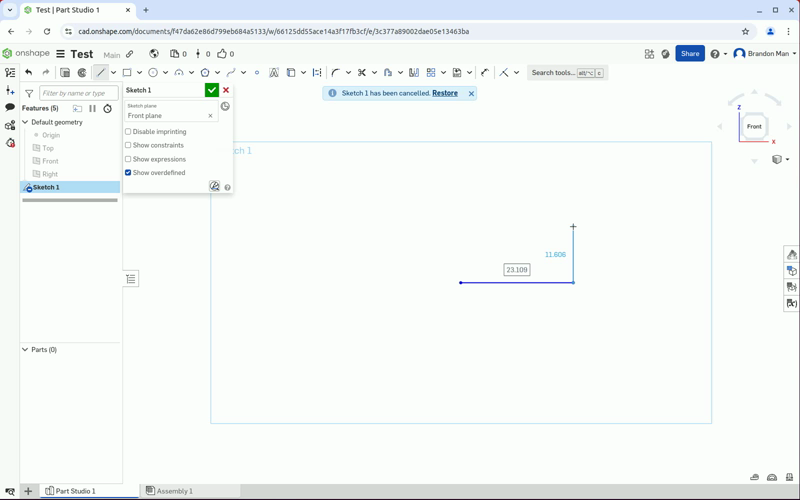
mouse_move(589, 226)
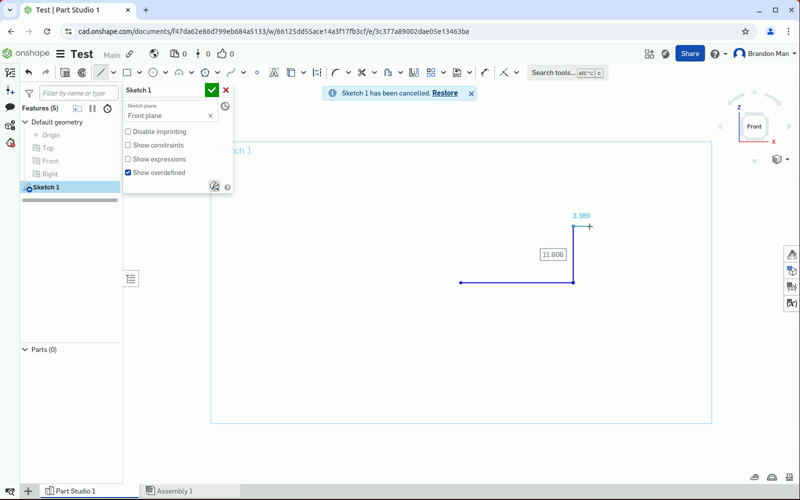
mouse_move(563, 226)
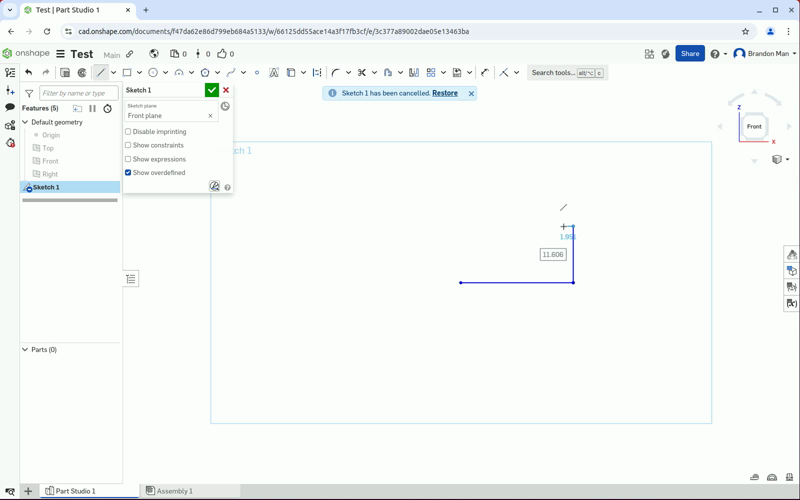
click(563, 226)
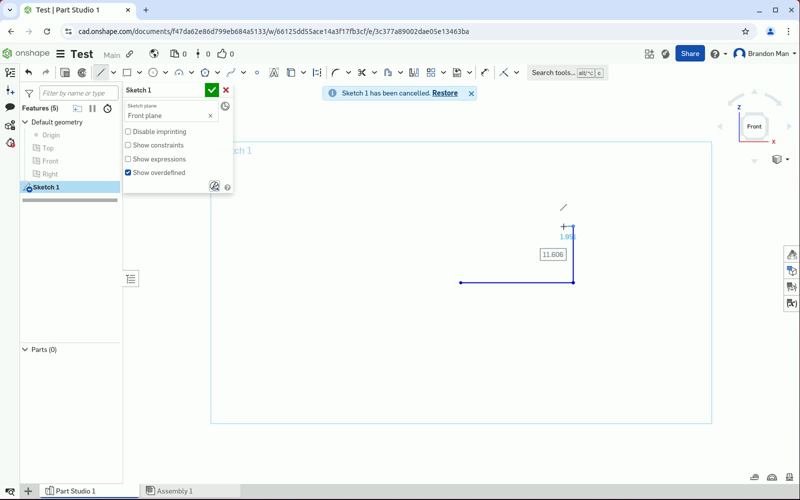
key_up(shift)
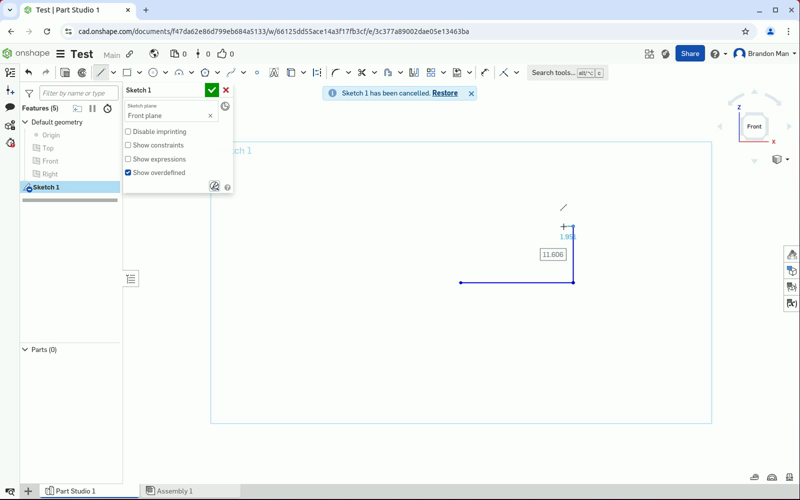
key(esc)
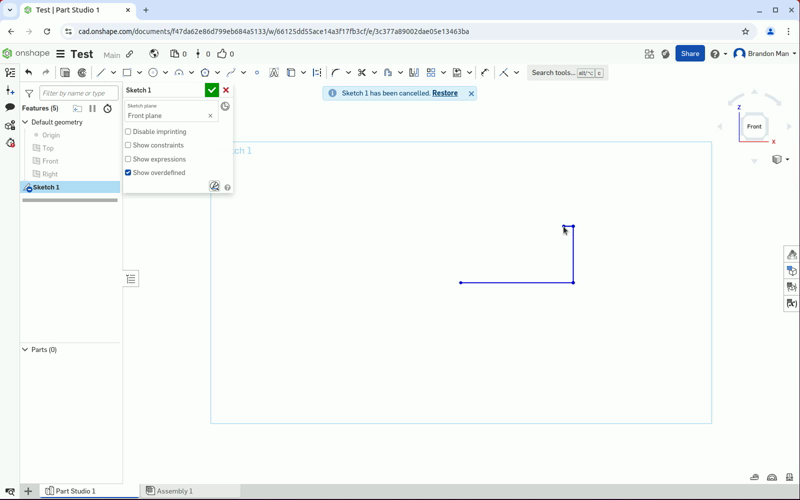
key(a)
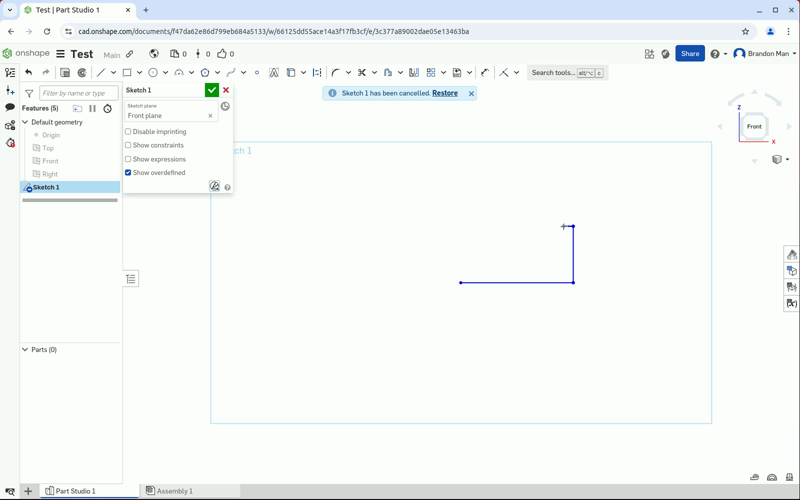
mouse_move(563, 226)
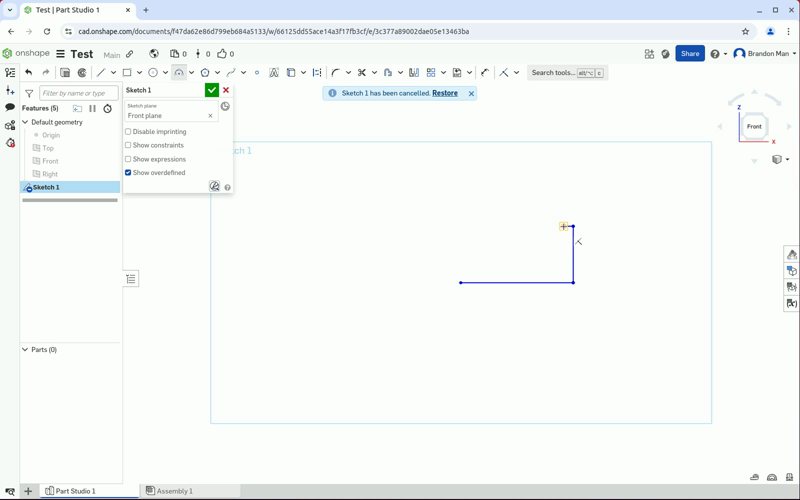
click(563, 226)
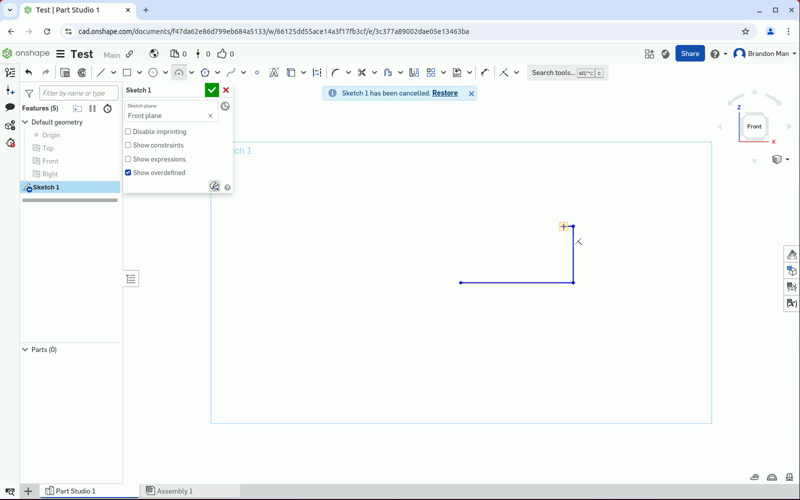
key_down(shift)
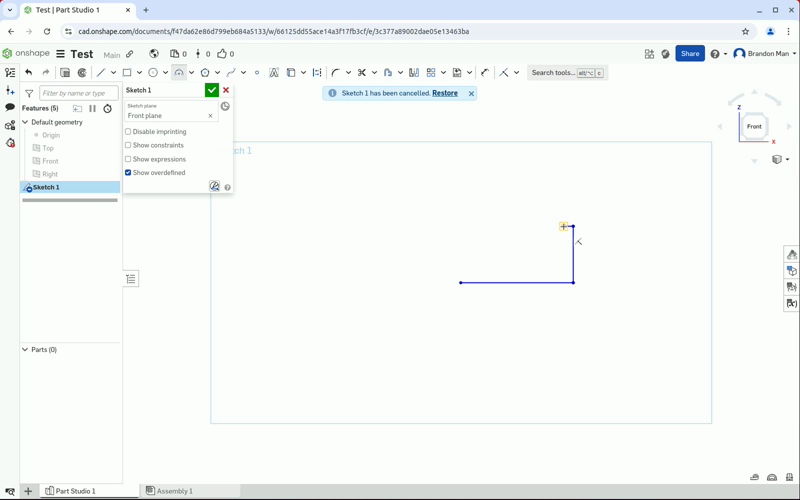
mouse_move(470, 226)
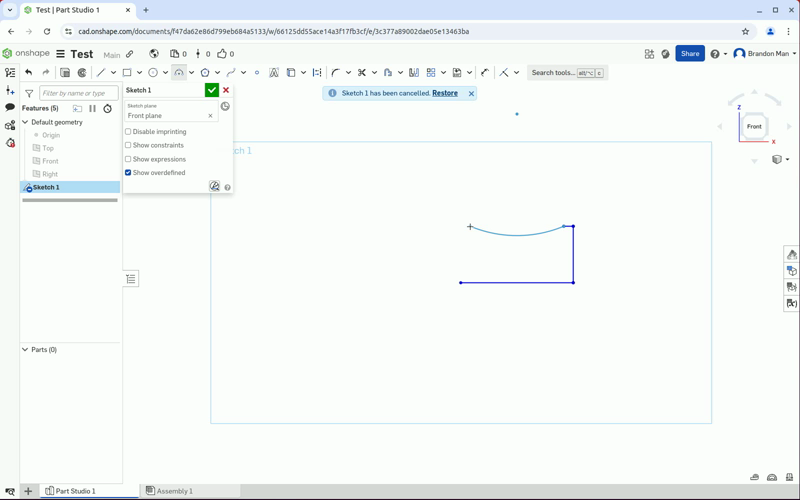
click(470, 226)
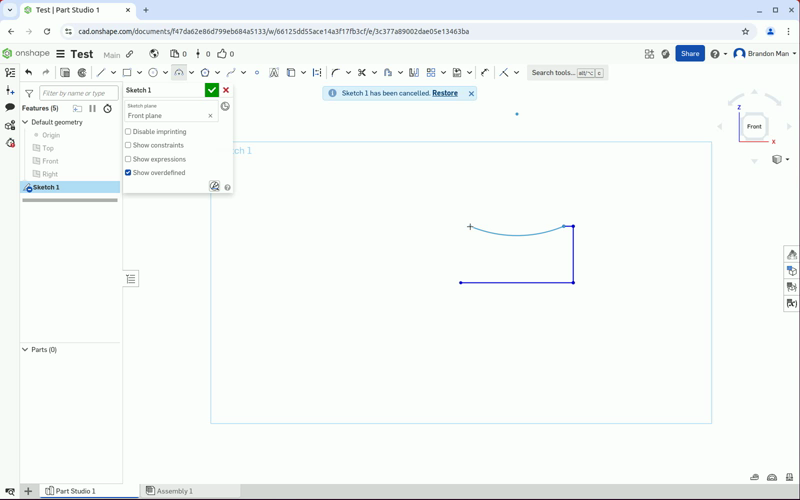
mouse_move(516, 272)
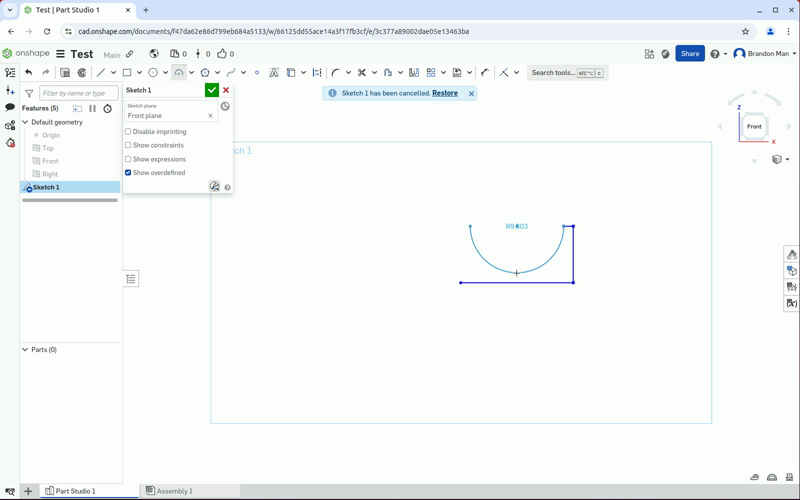
click(516, 272)
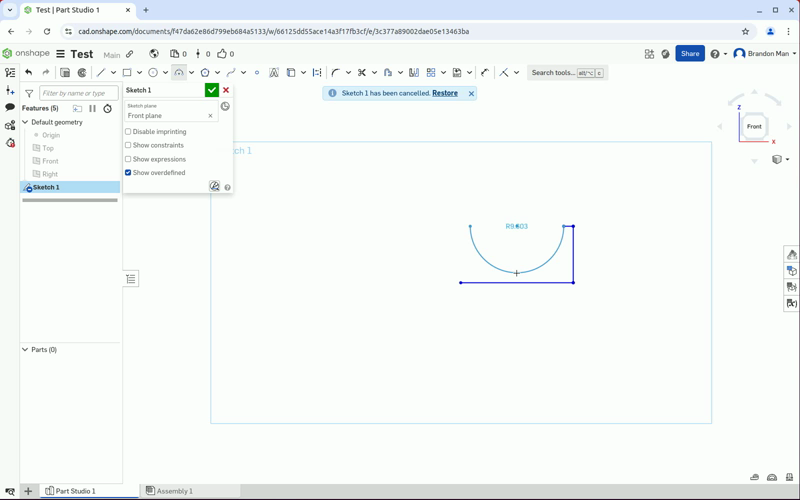
key_up(shift)
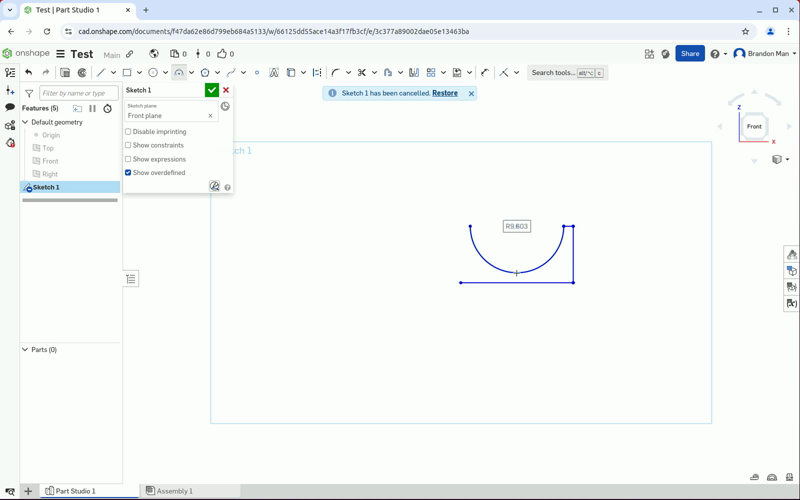
key(esc)
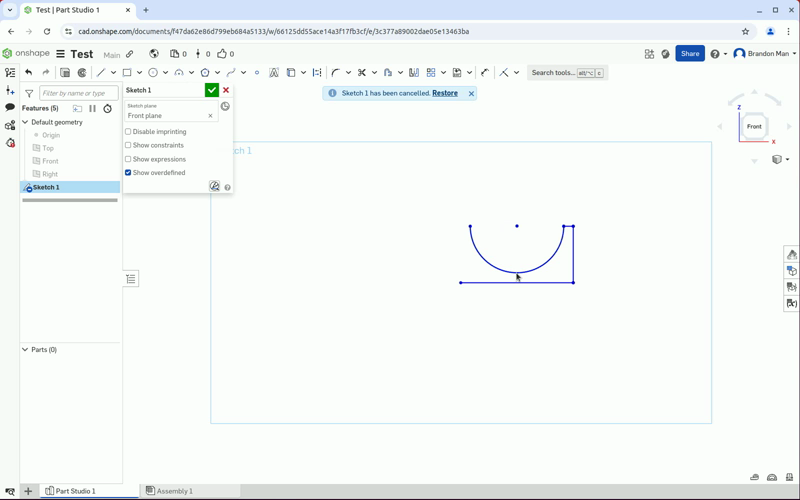
key(l)
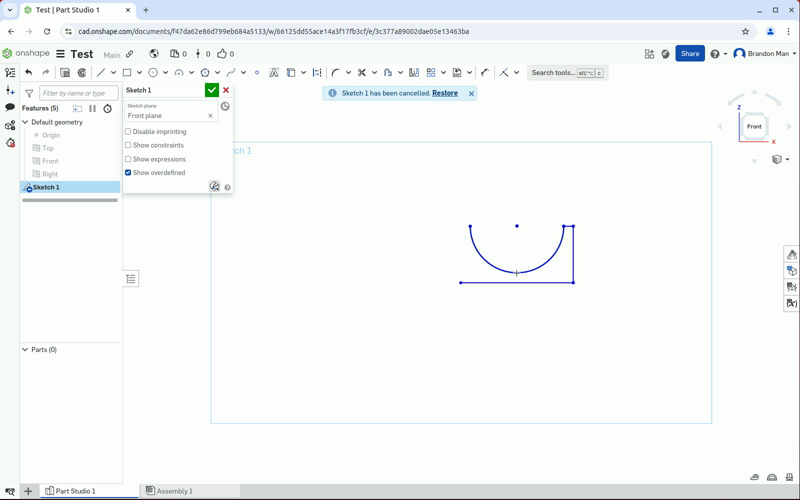
mouse_move(470, 226)
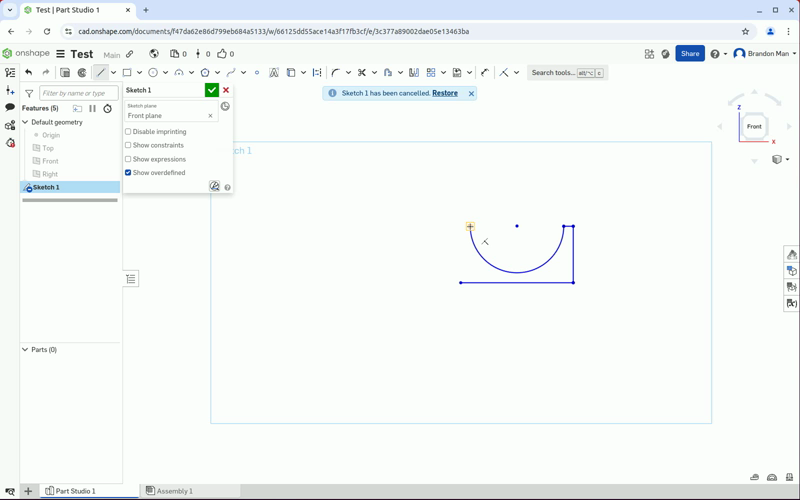
click(470, 226)
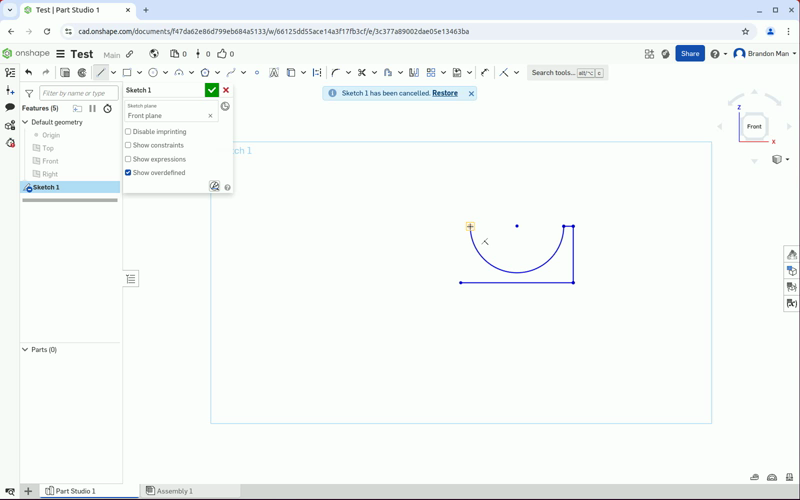
key_down(shift)
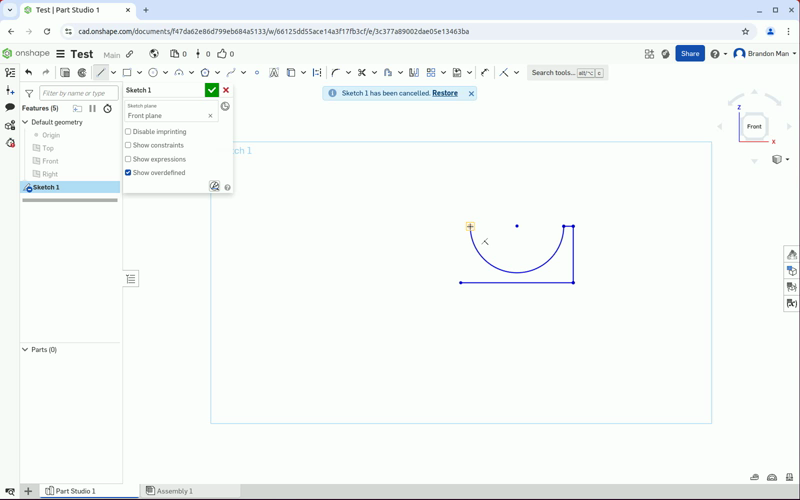
mouse_move(500, 226)
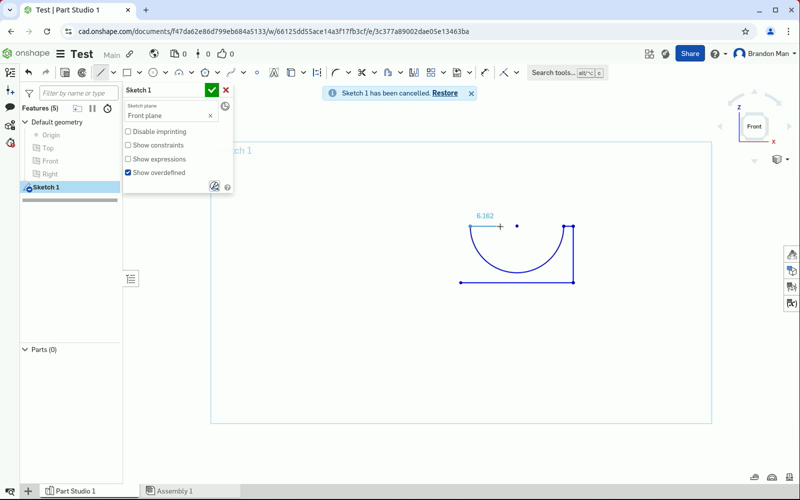
mouse_move(460, 226)
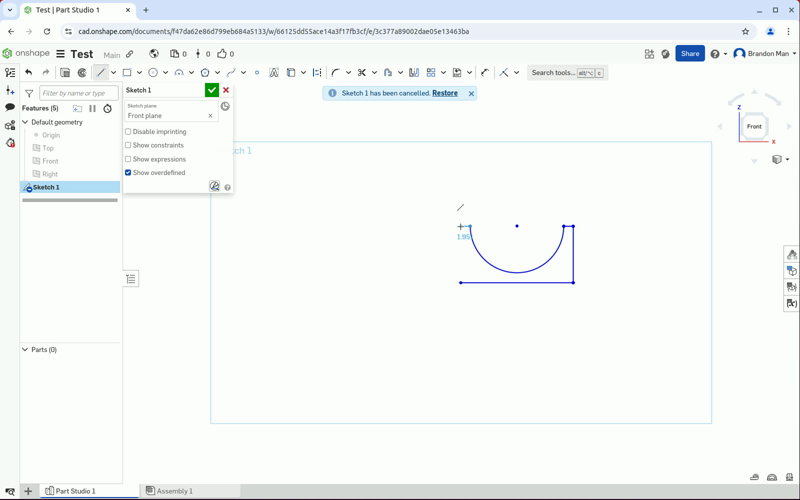
click(460, 226)
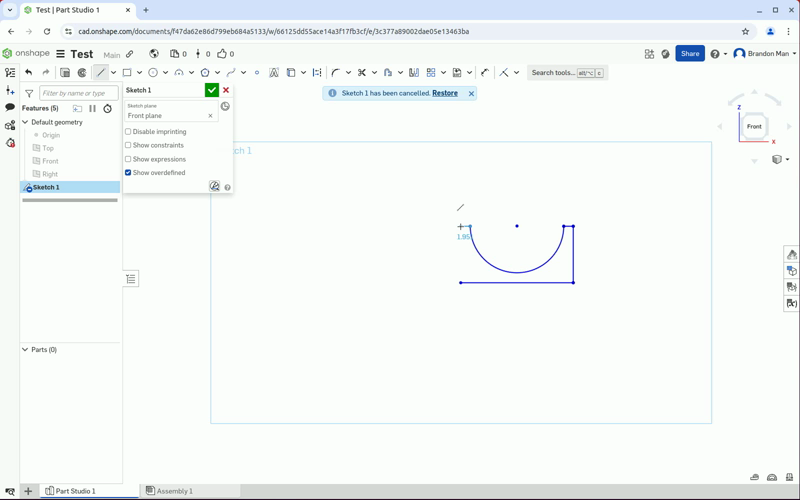
key_up(shift)
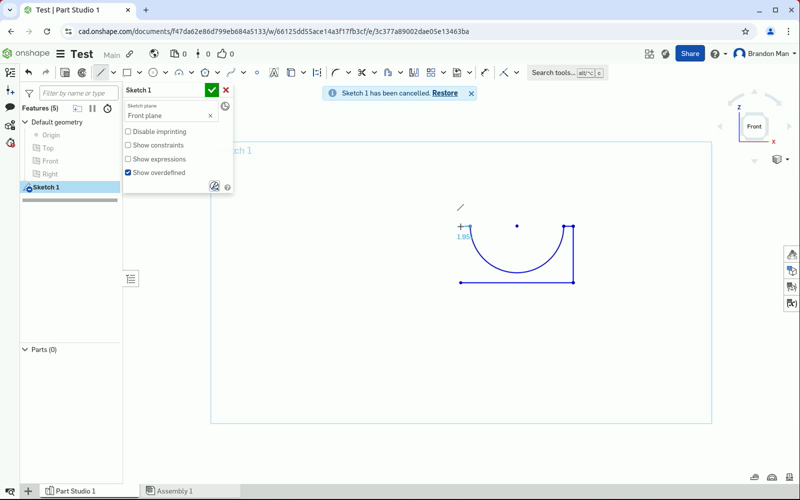
mouse_move(490, 226)
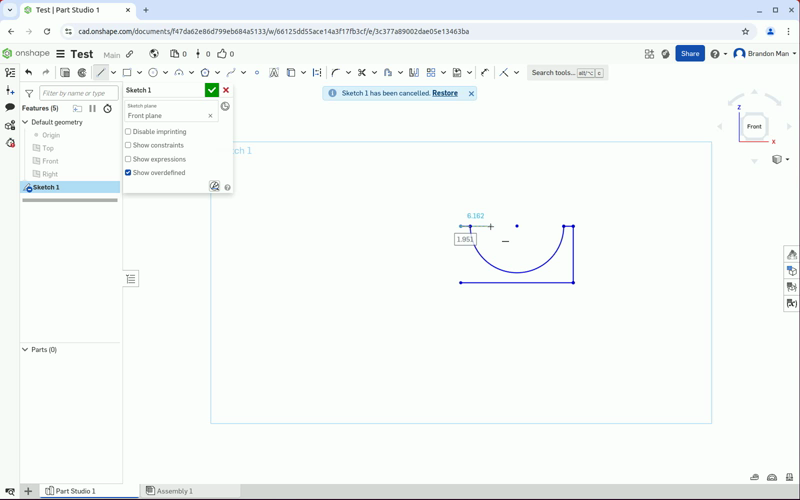
key_down(shift)
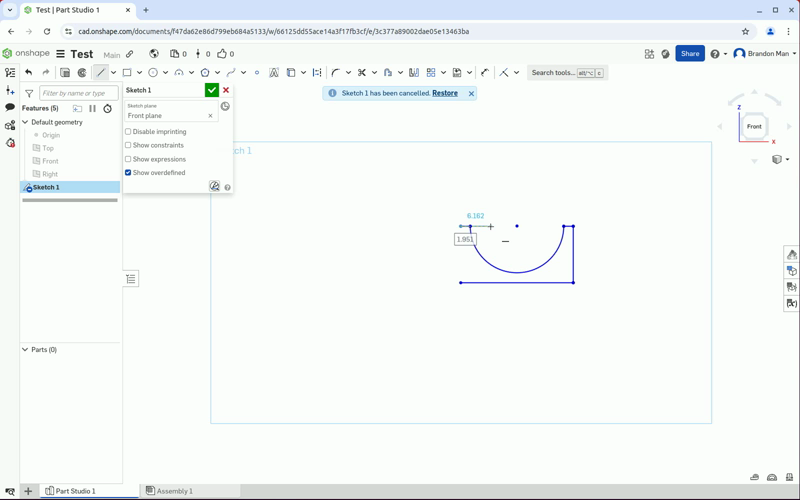
mouse_move(460, 282)
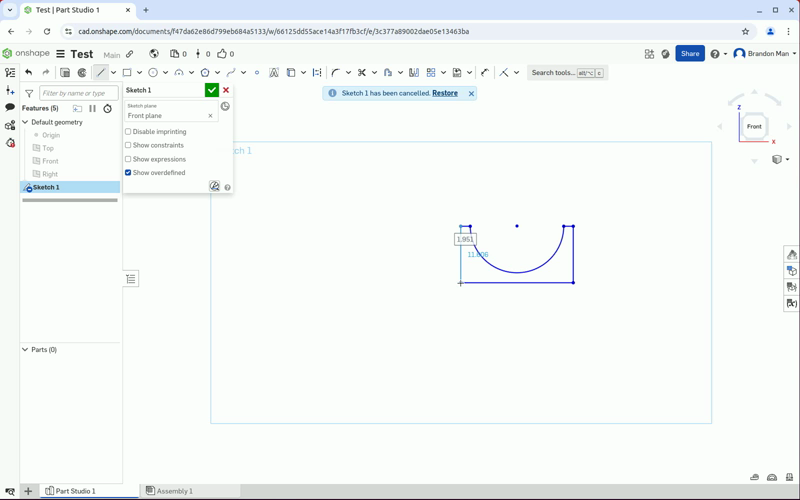
key_up(shift)
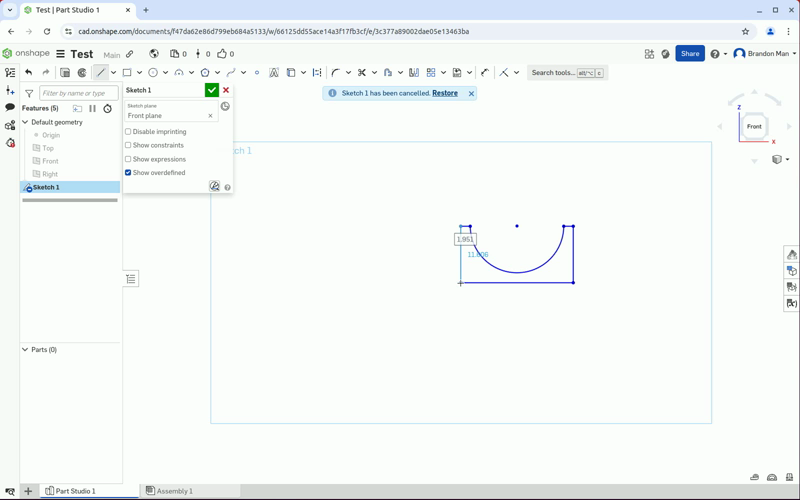
click(460, 282)
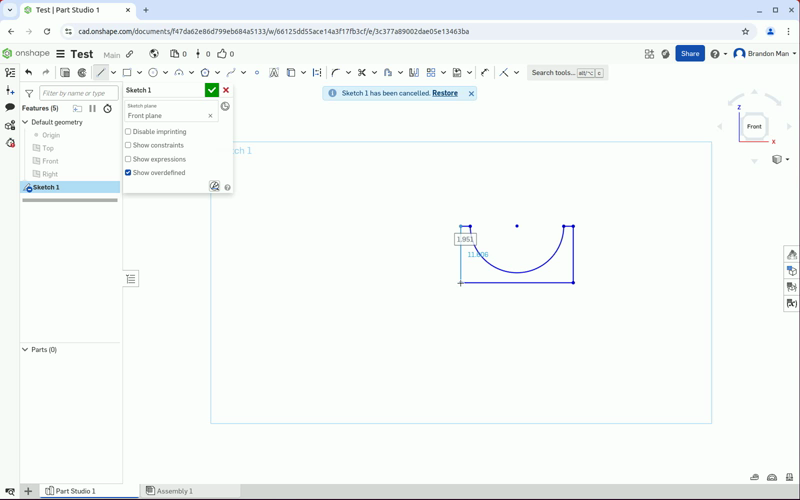
key(esc)
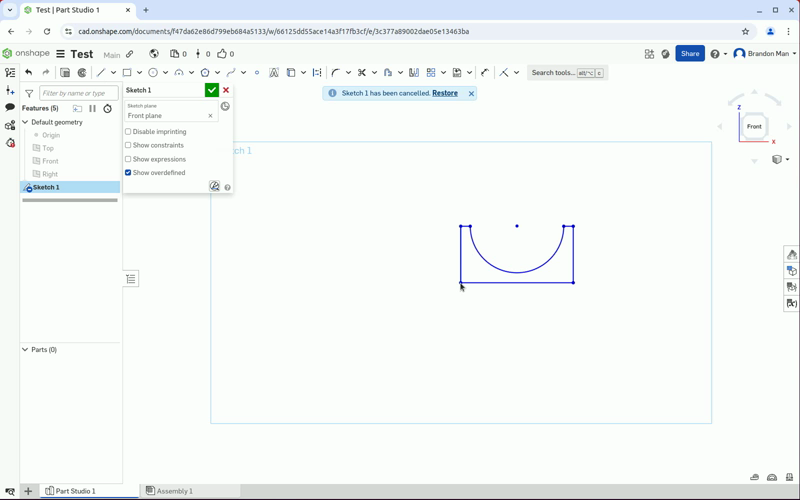
mouse_move(567, 235)
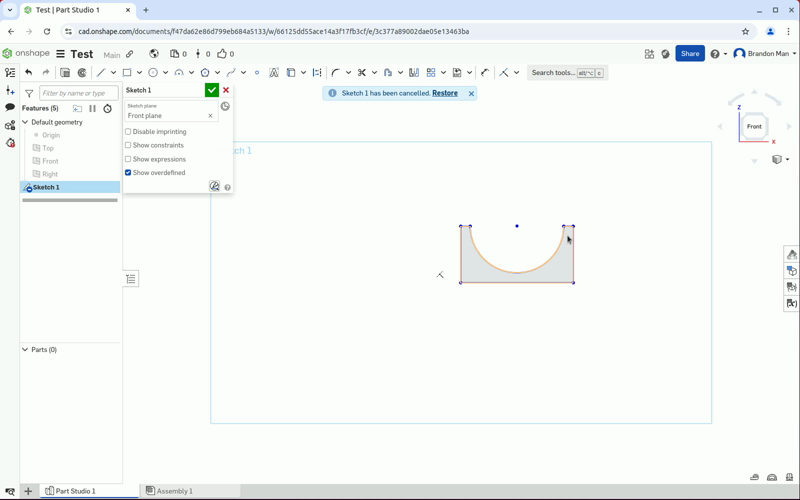
scroll(6)
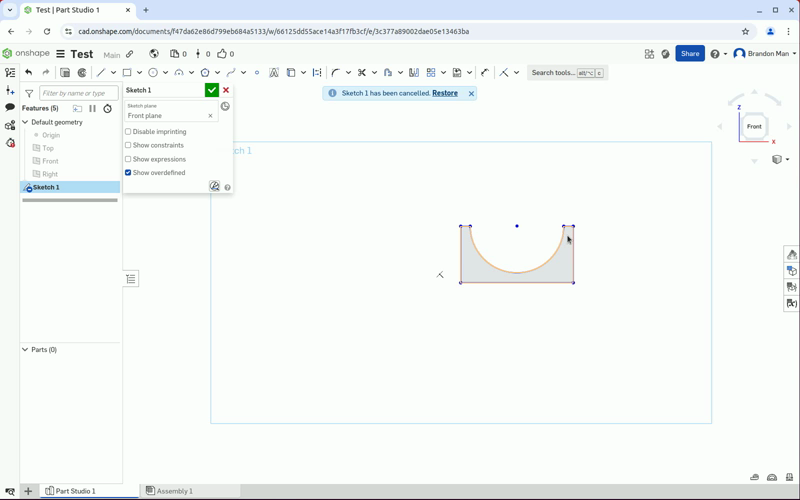
scroll(6)
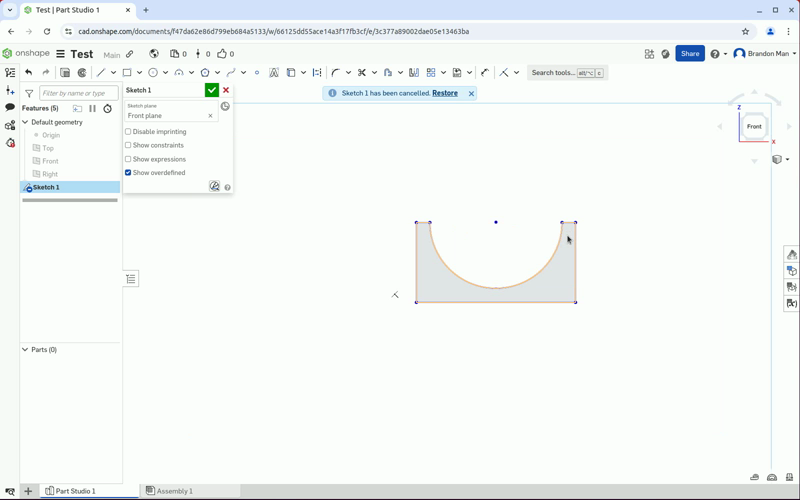
scroll(6)
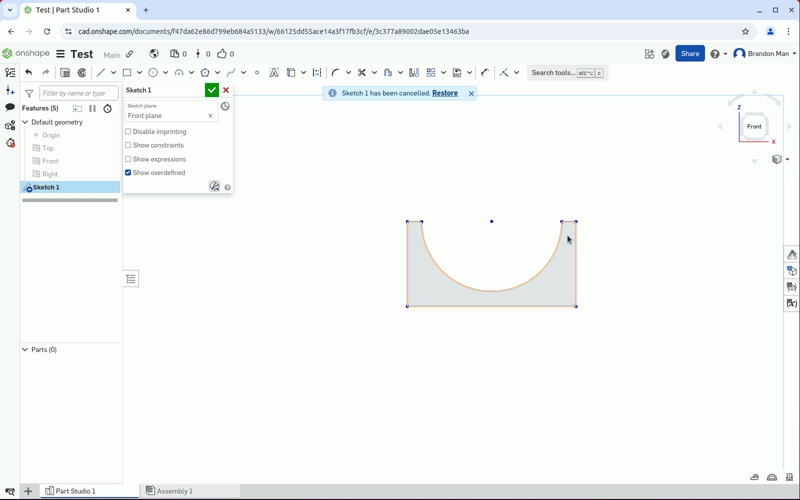
scroll(6)
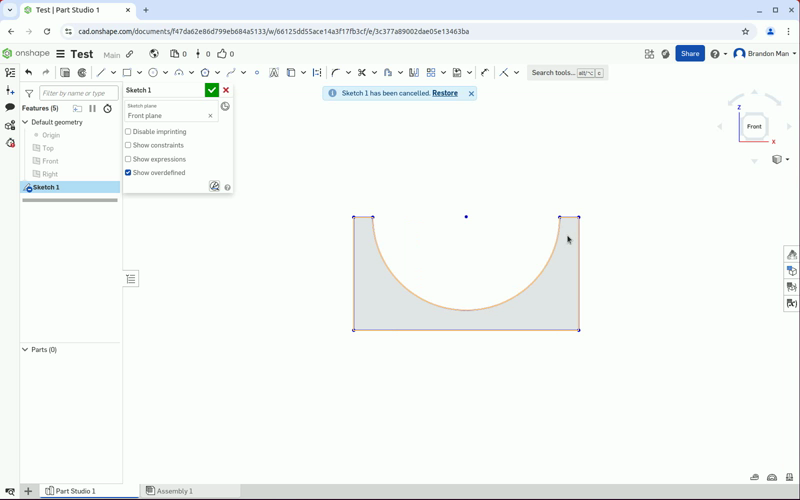
scroll(6)
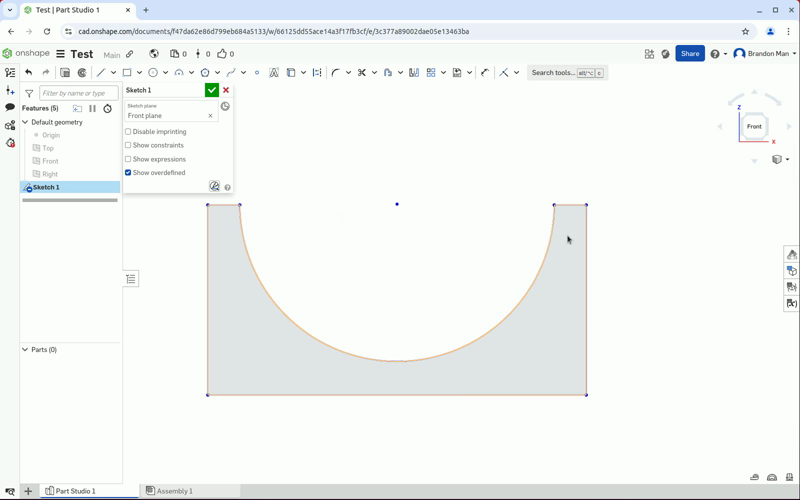
scroll(6)
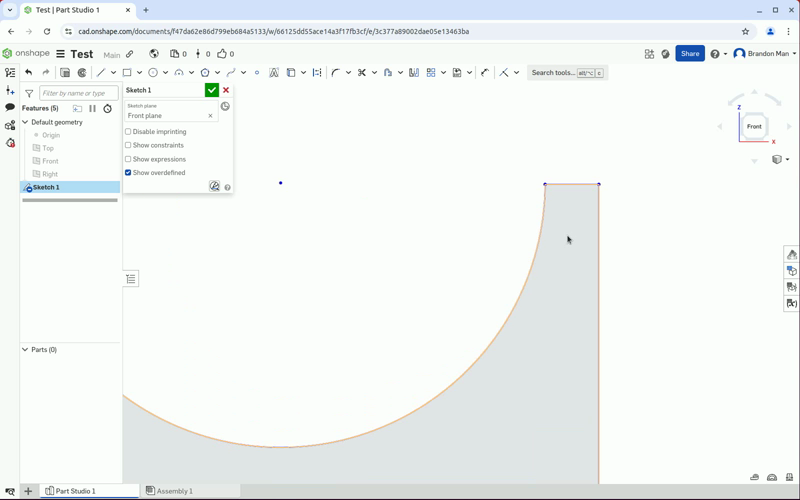
scroll(6)
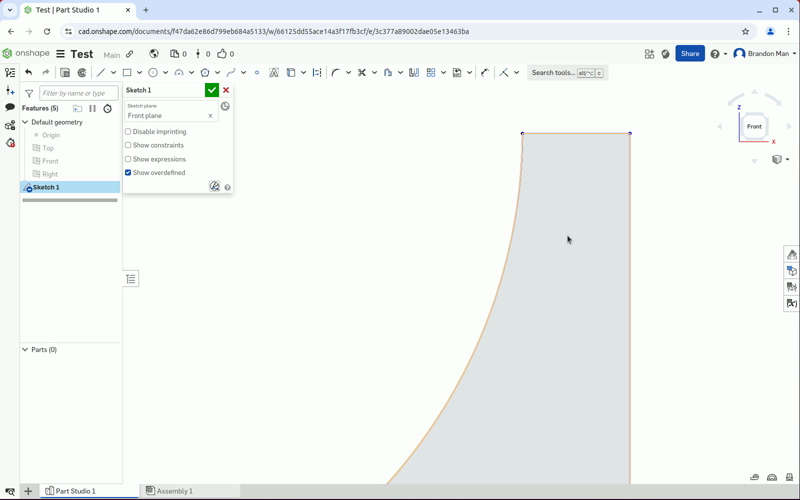
click(567, 235)
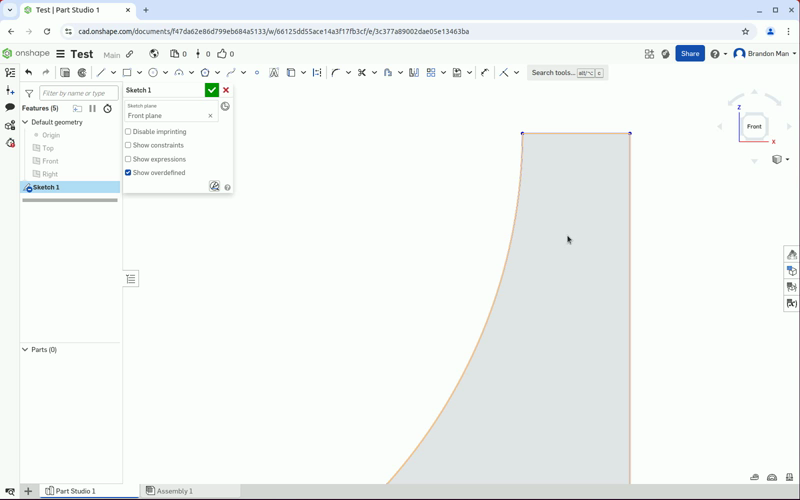
scroll(-6)
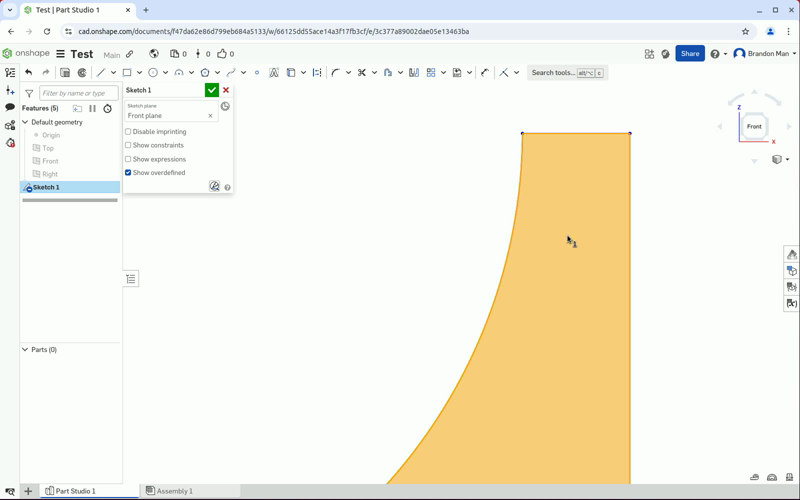
scroll(-6)
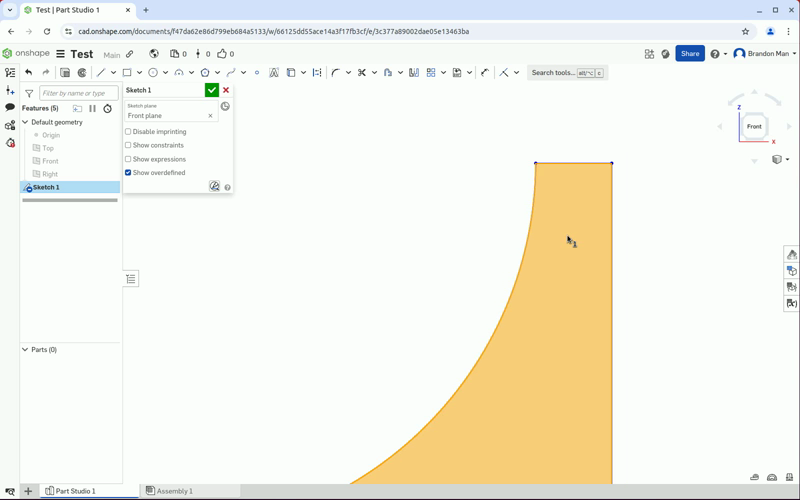
scroll(-6)
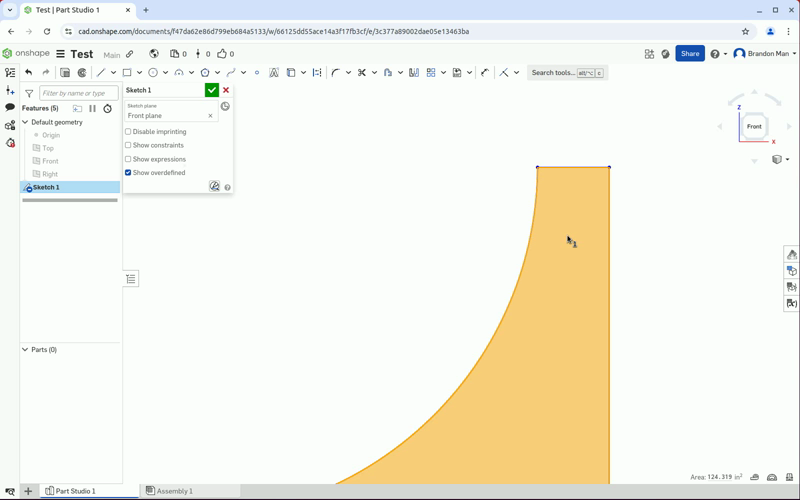
scroll(-6)
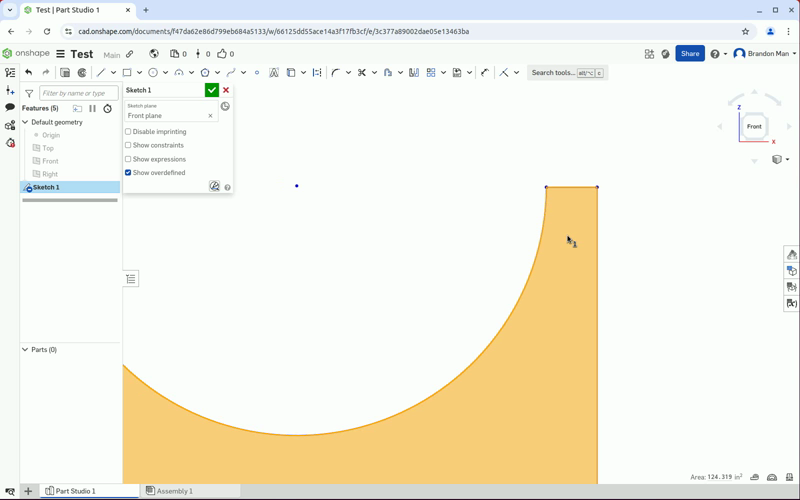
scroll(-6)
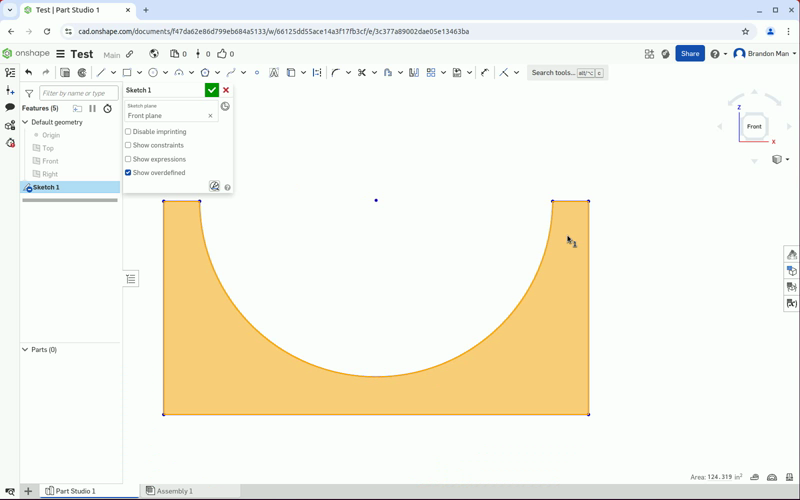
scroll(-6)
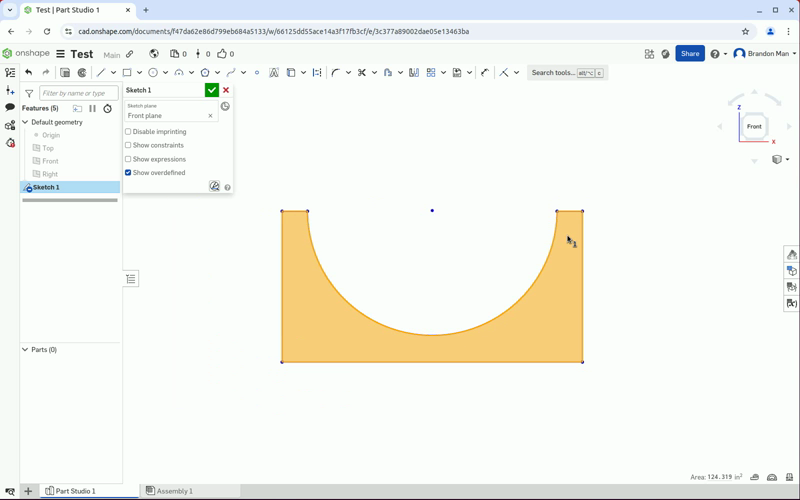
scroll(-6)
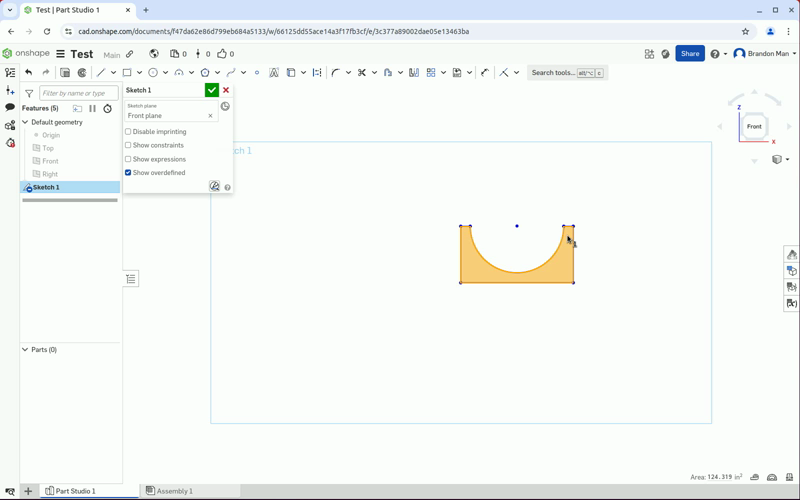
mouse_move(73, 352)
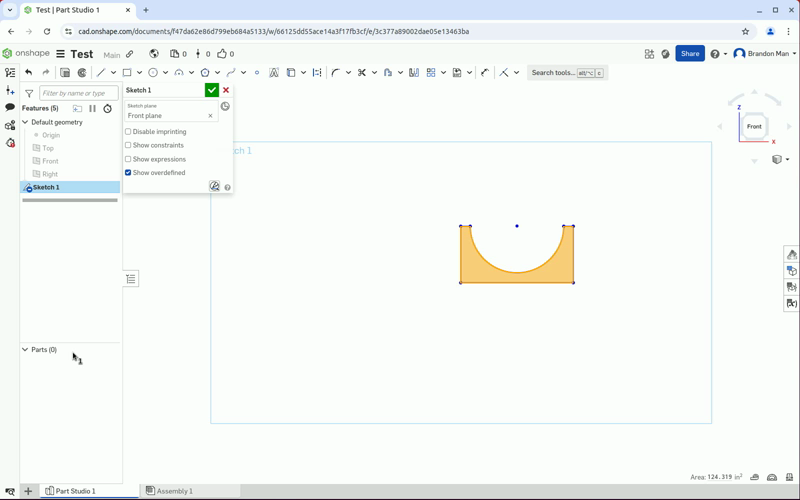
key(shift+y)
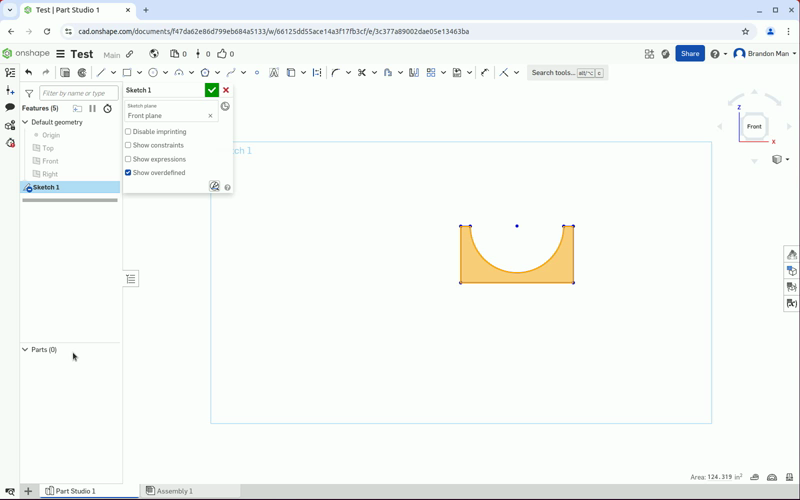
key(shift+e)
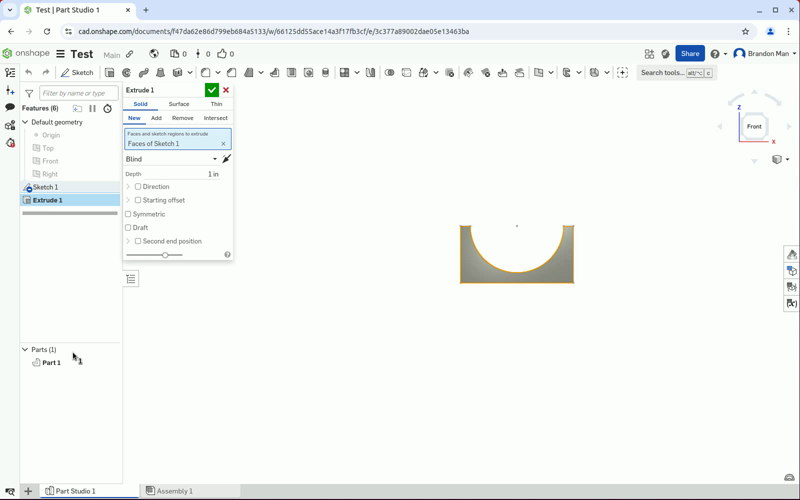
mouse_move(143, 106)
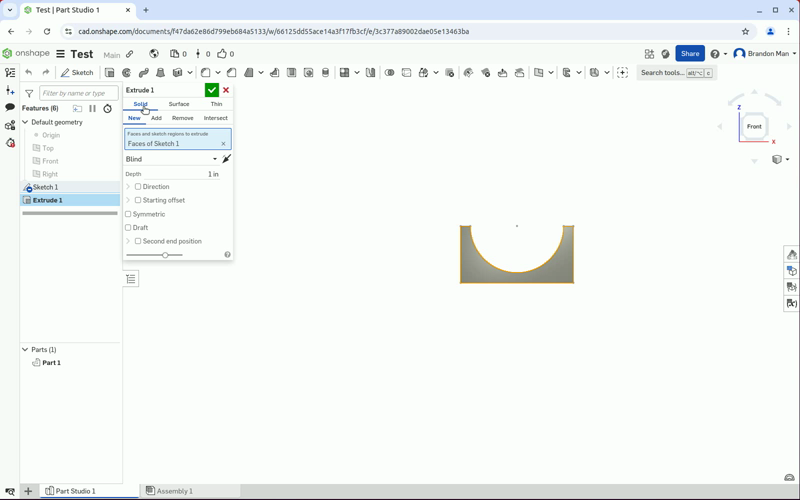
click(143, 106)
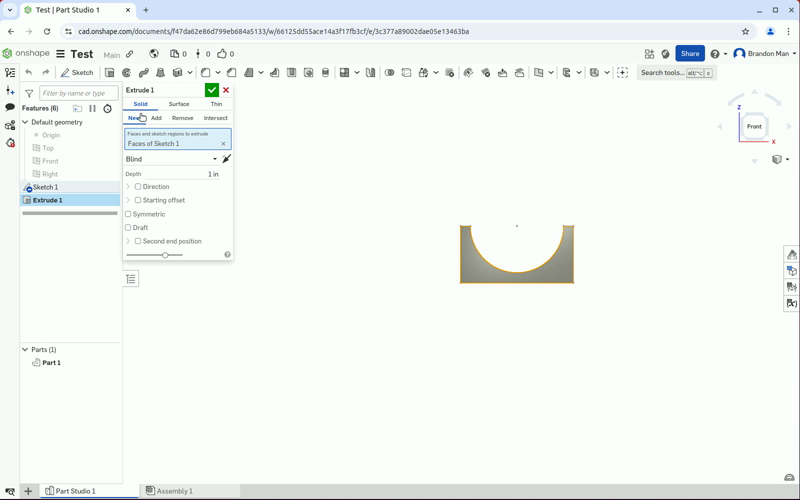
mouse_move(137, 120)
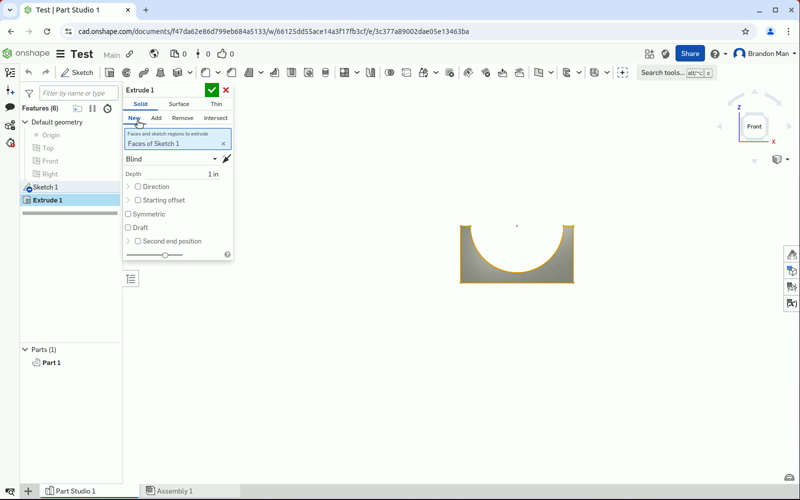
click(137, 120)
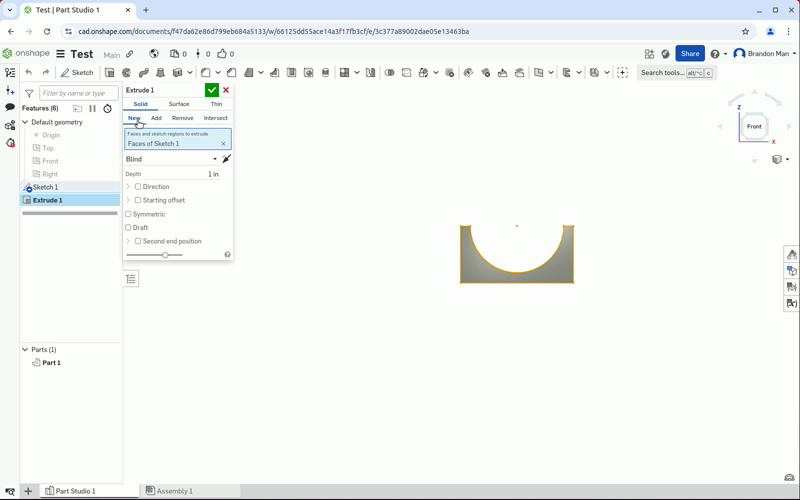
key(tab, 4)
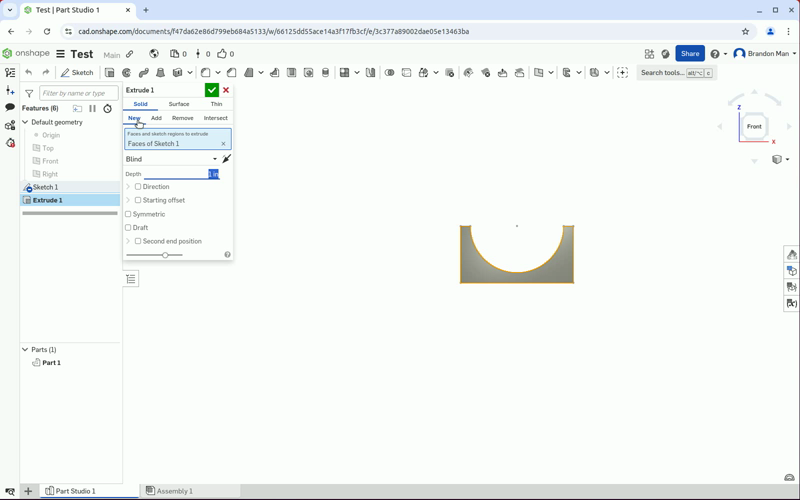
text(46.216)
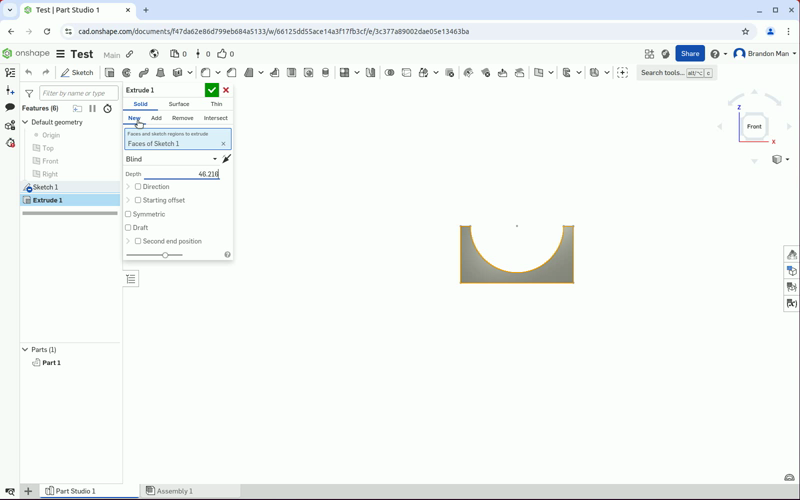
key(tab, 3)
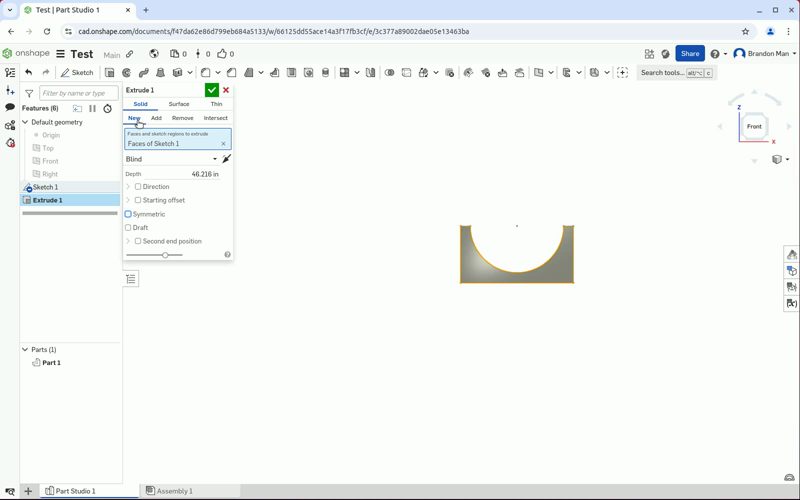
key(space)
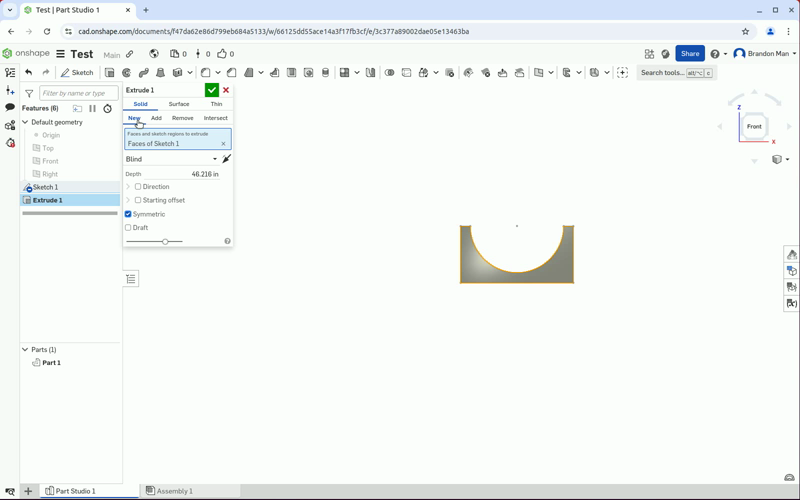
key(enter)
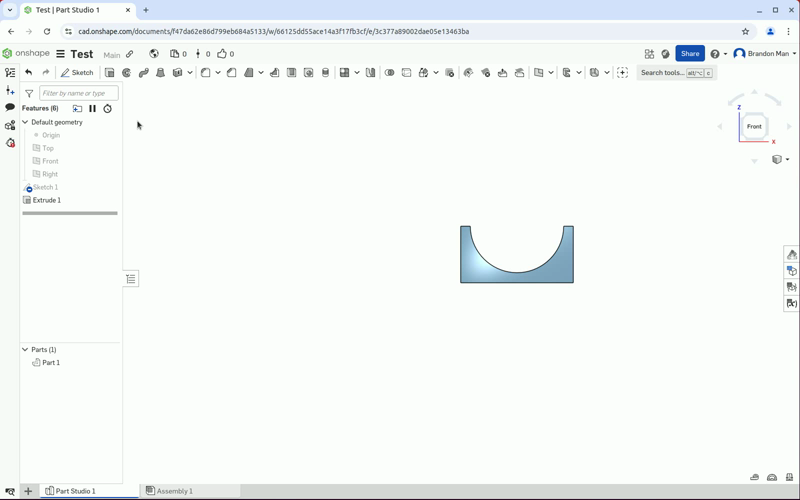
key(shift+h)
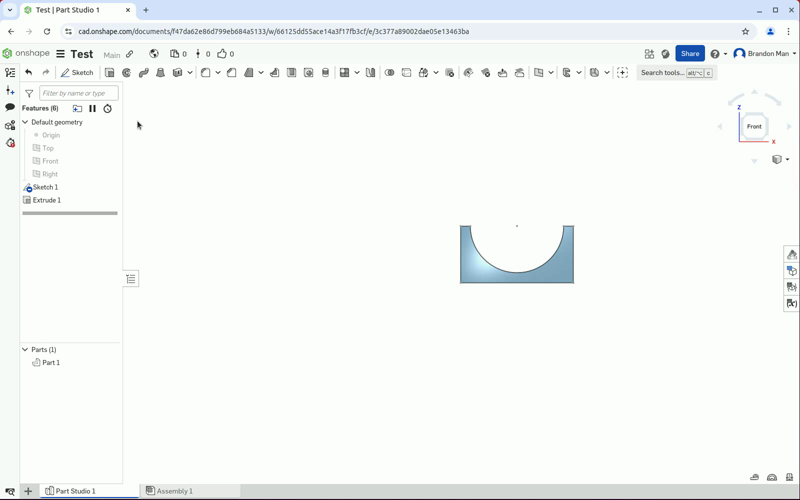
key(shift+h)
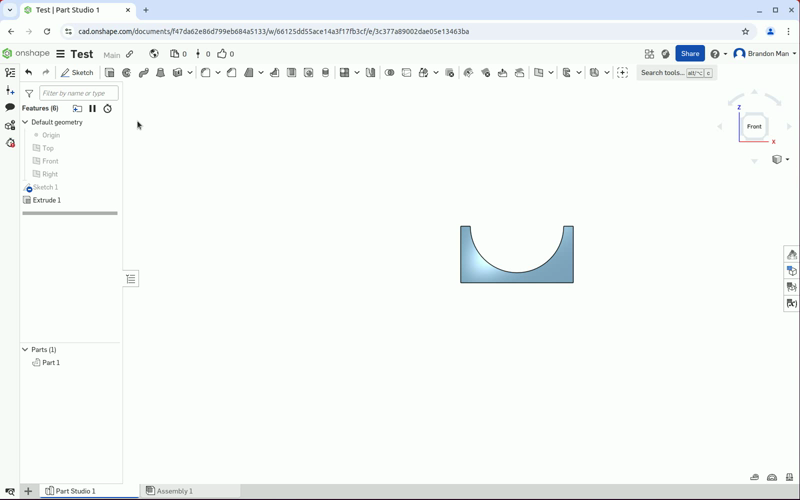
mouse_move(73, 189)
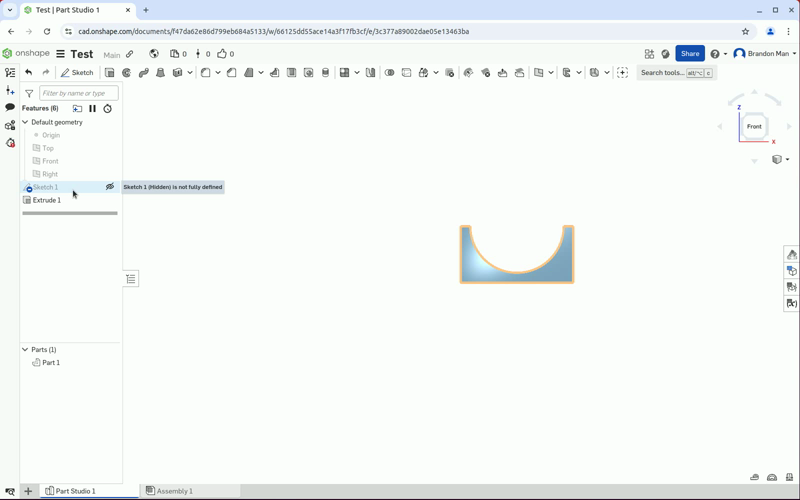
click(73, 189)
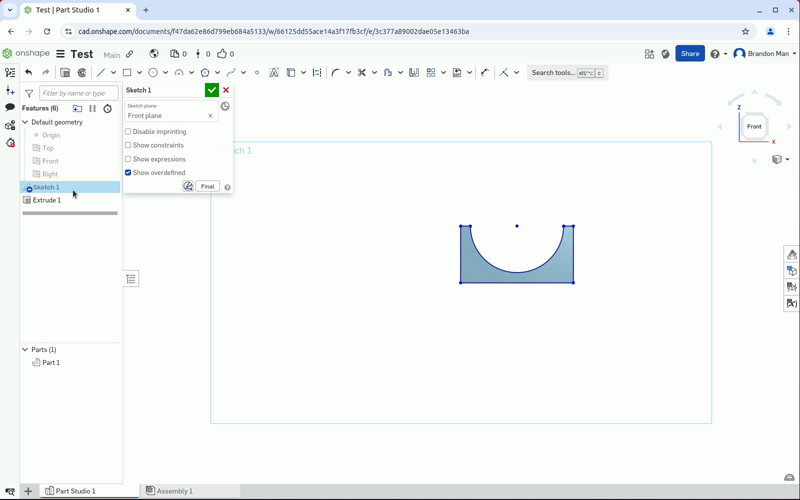
mouse_move(229, 92)
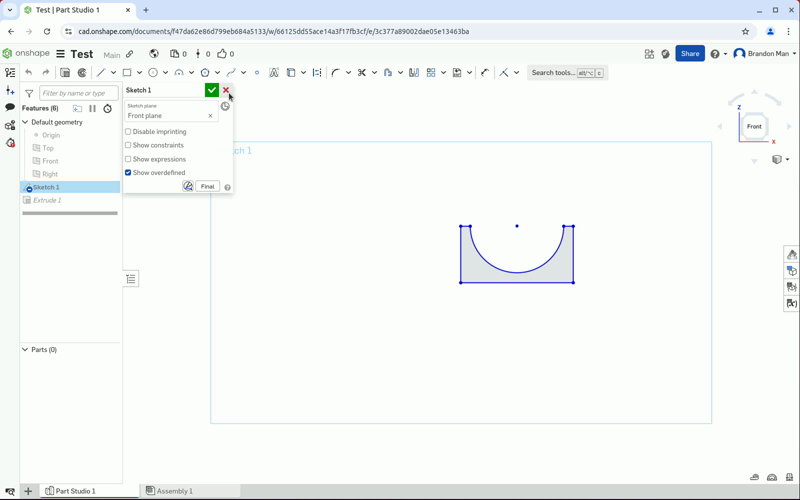
click(229, 92)
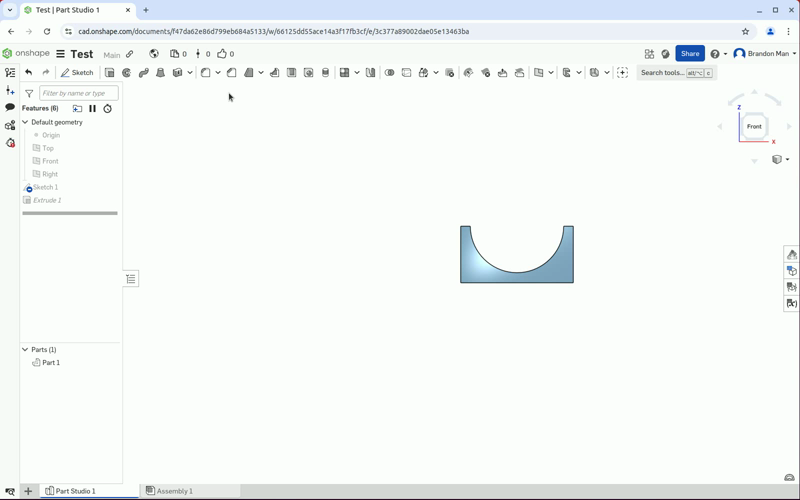
mouse_move(73, 352)
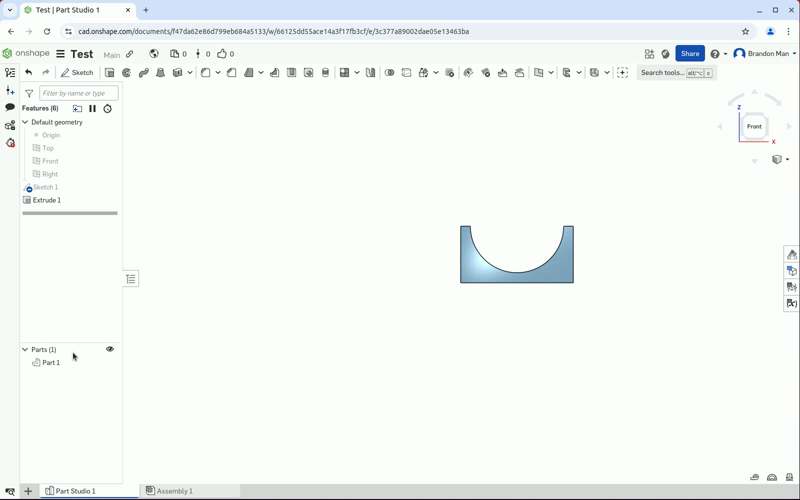
key(y)
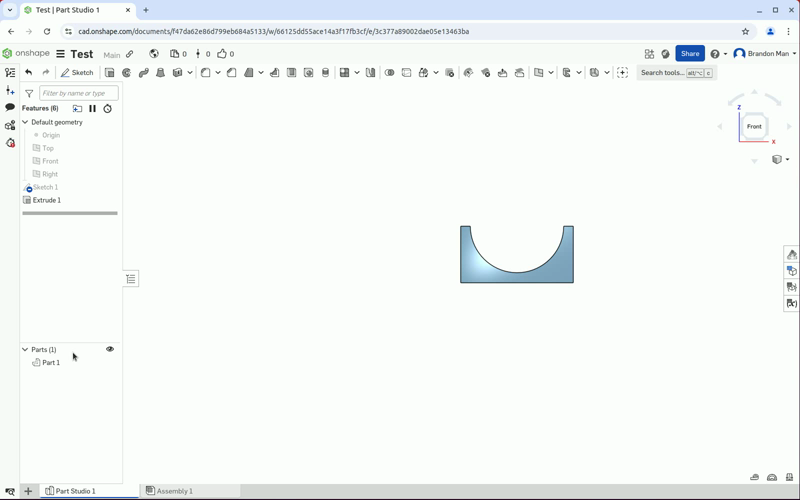
key(shift+p)
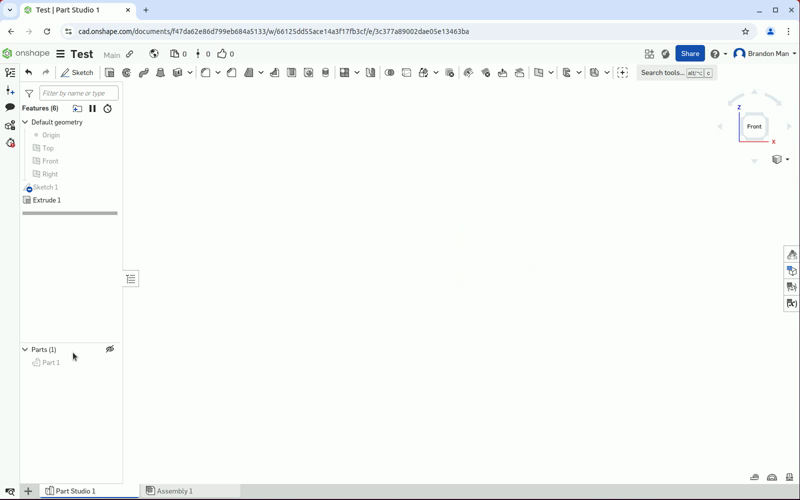
key(space)
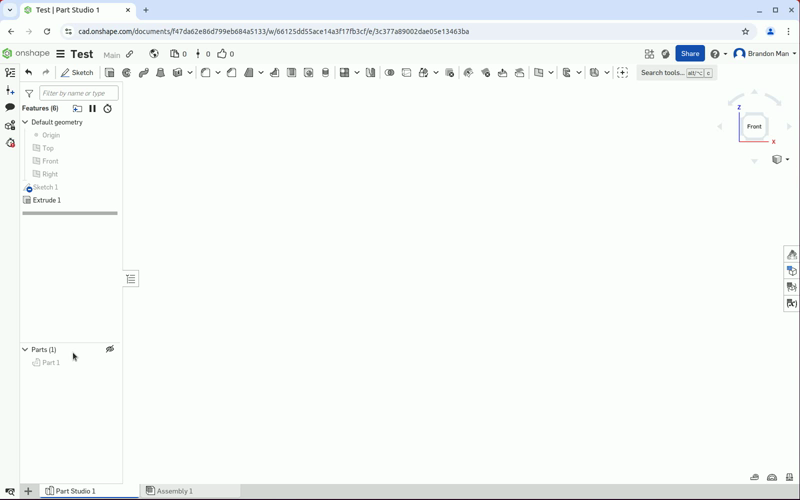
key_down(shift)
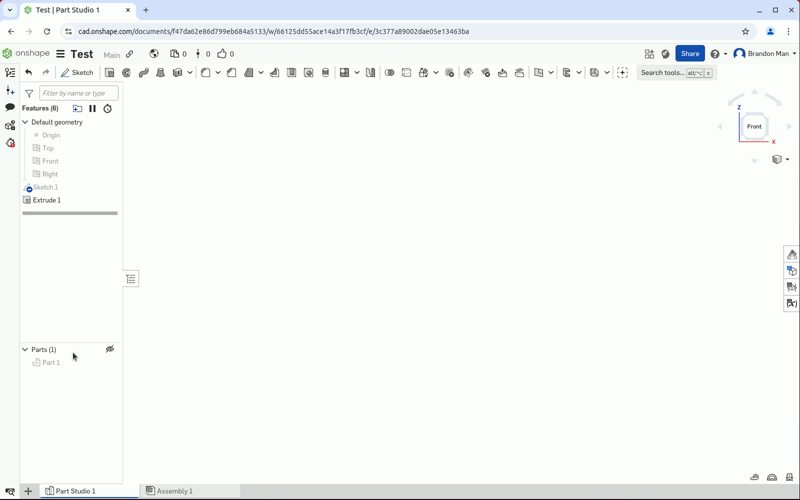
key(left)
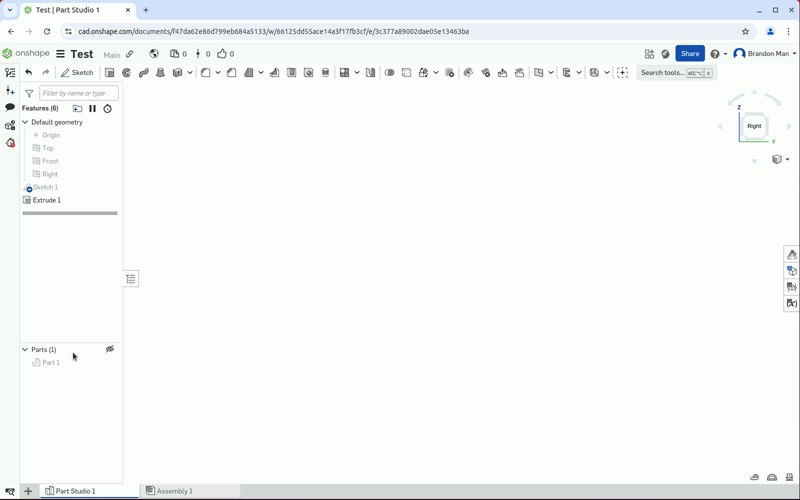
key_up(shift)
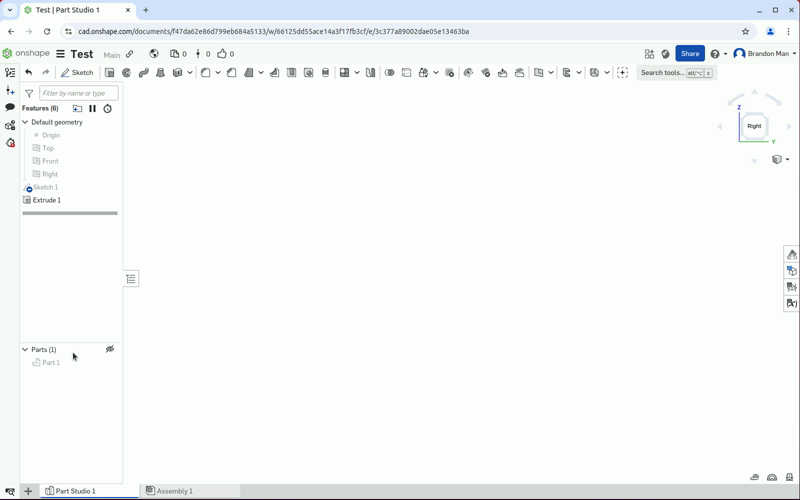
mouse_move(73, 352)
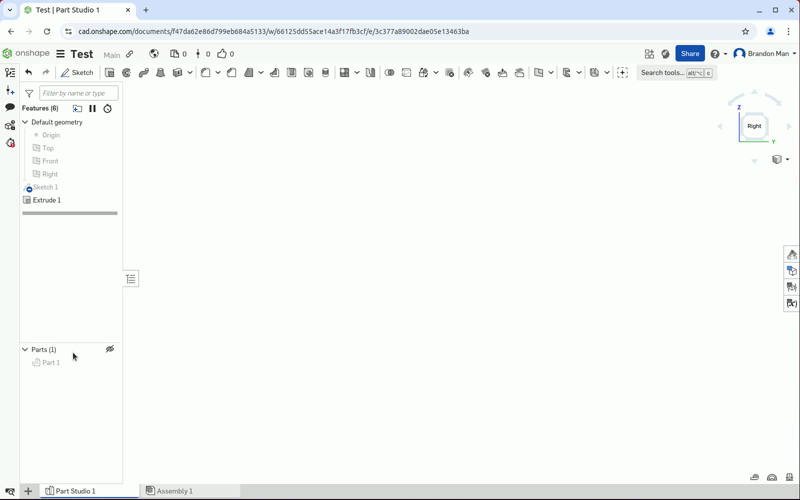
key(shift+y)
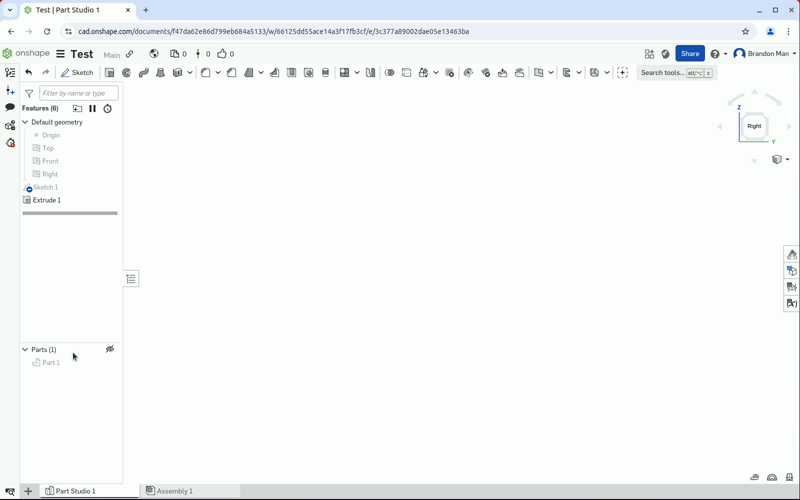
key(shift+s)
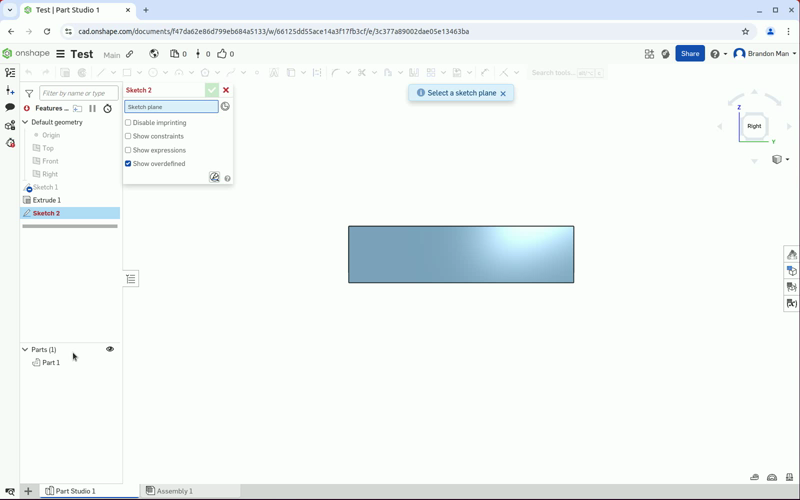
mouse_move(73, 176)
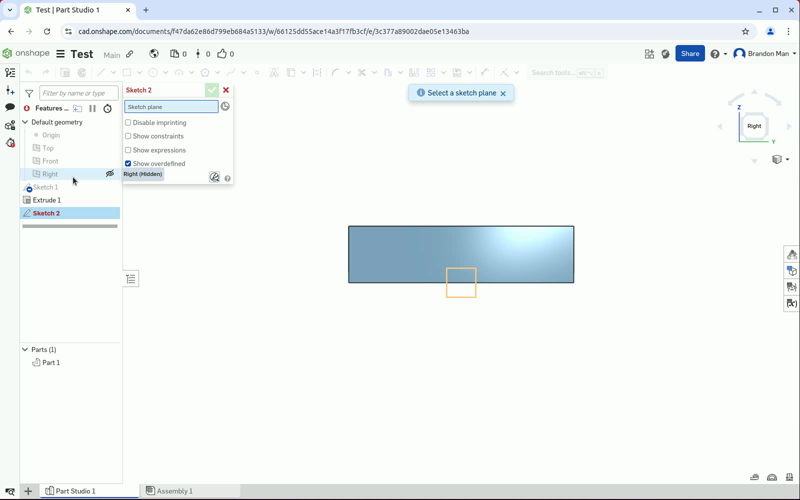
click(73, 176)
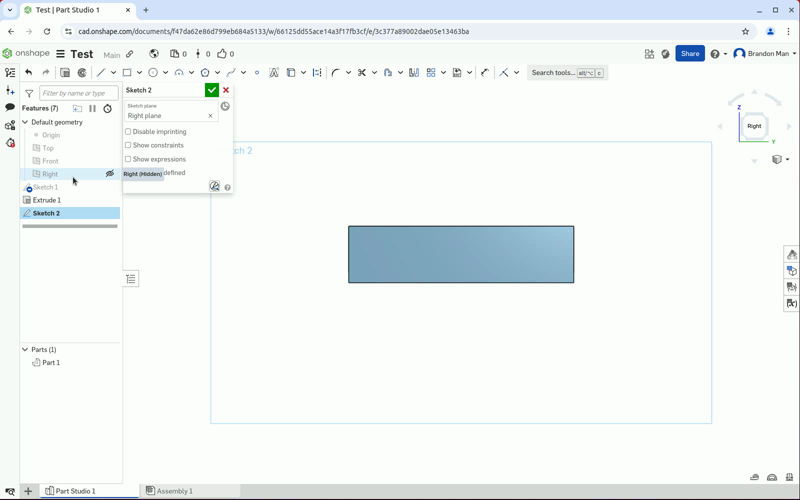
mouse_move(73, 352)
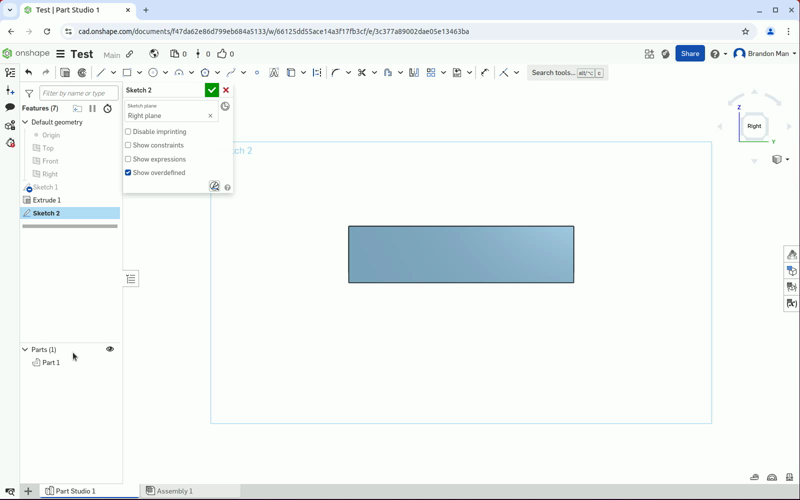
key(y)
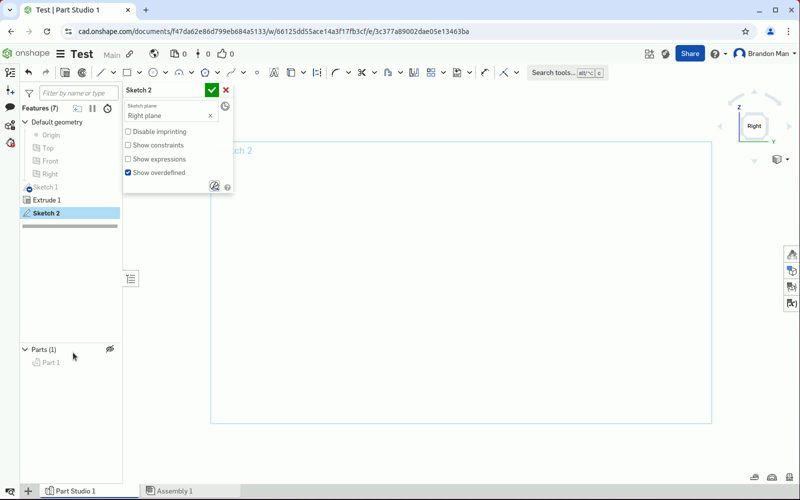
key(c)
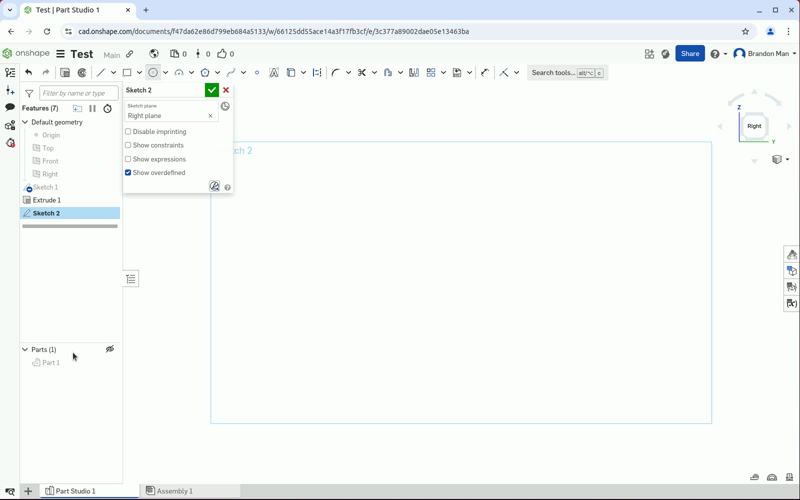
key_down(shift)
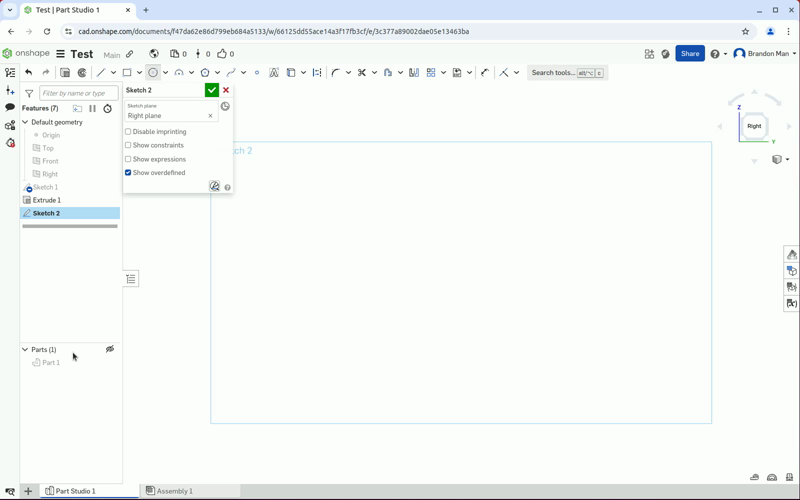
mouse_move(461, 226)
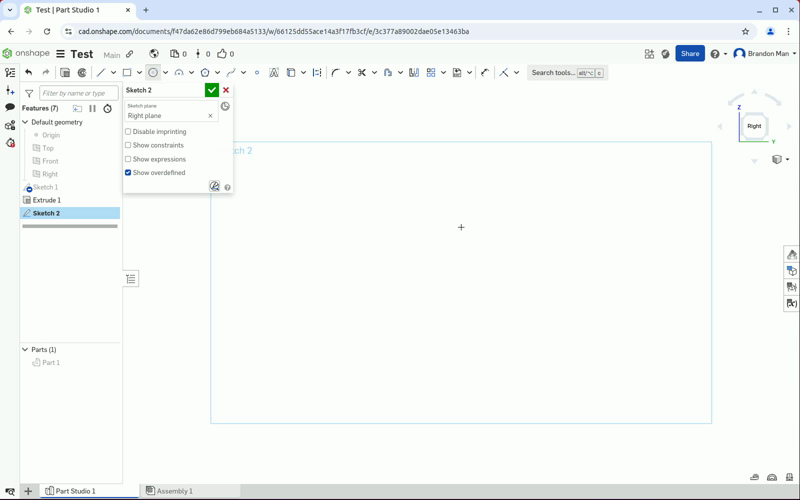
click(461, 226)
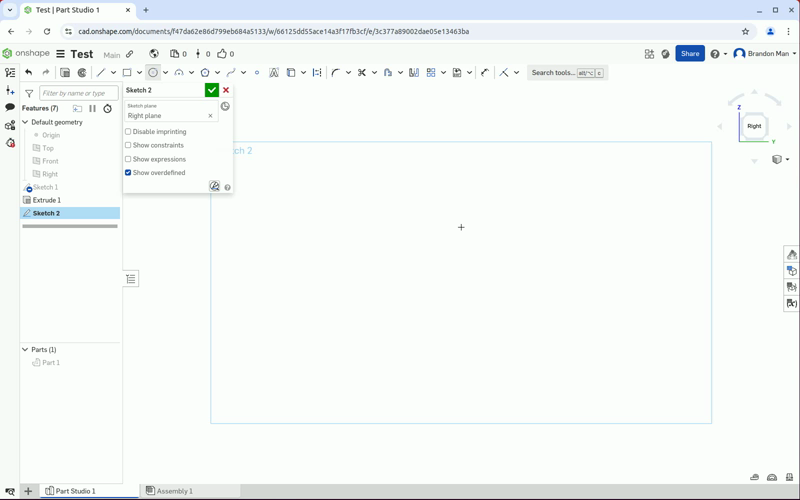
key_up(shift)
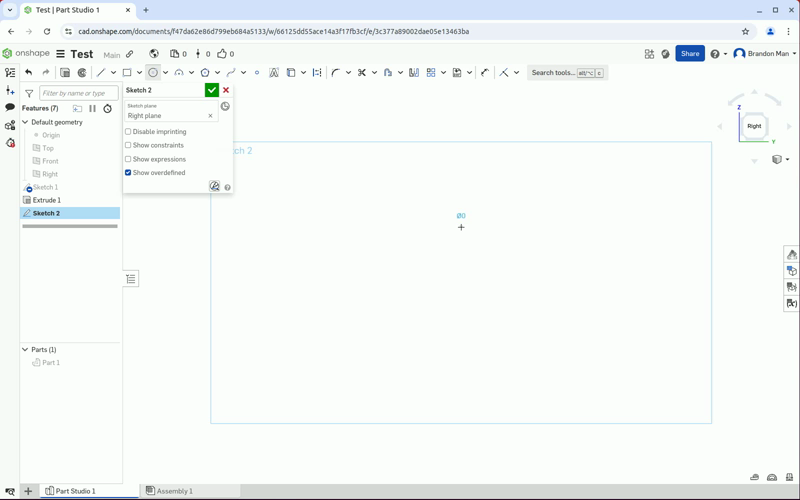
mouse_move(508, 226)
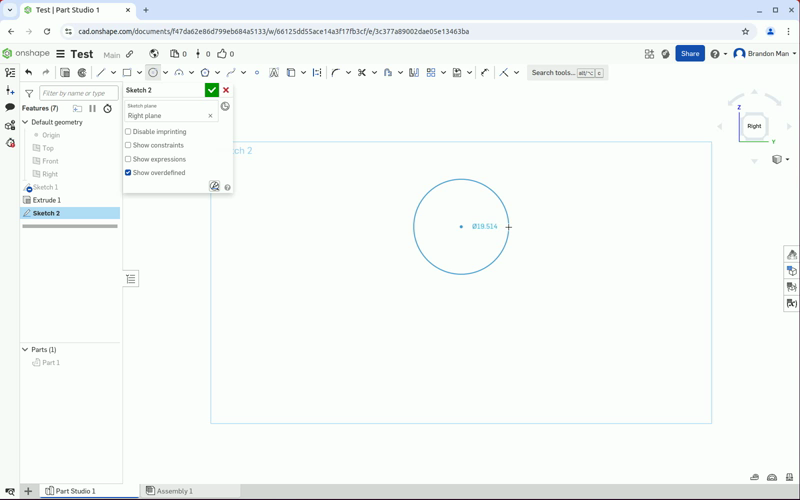
click(508, 226)
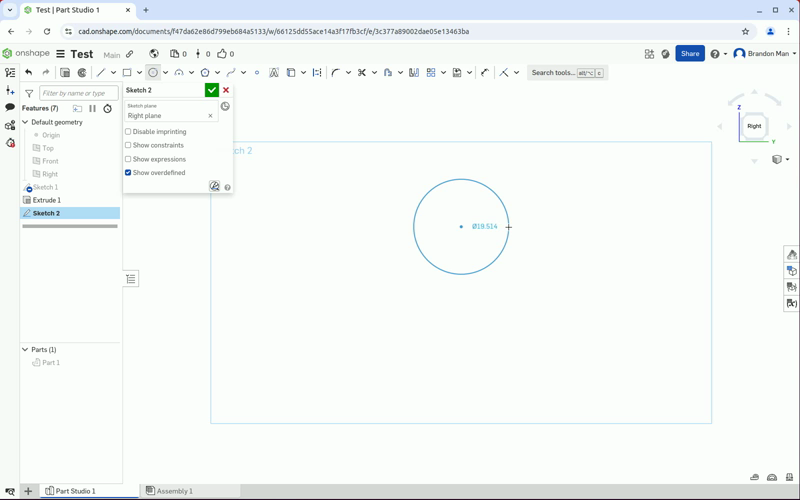
key(esc)
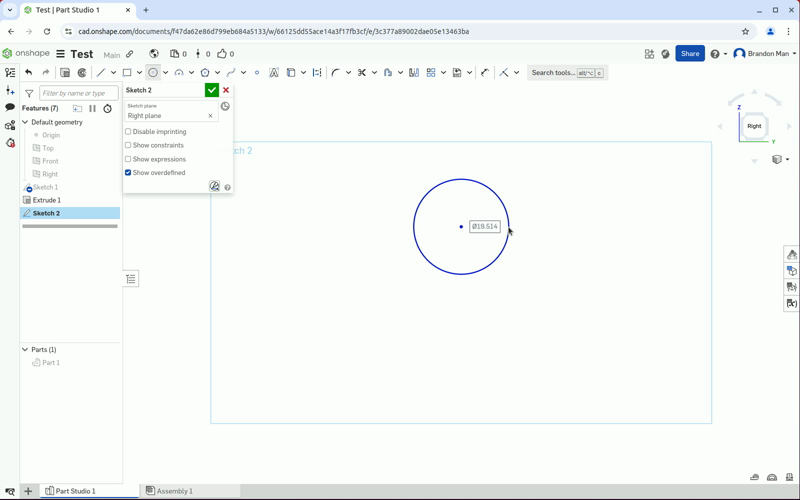
mouse_move(449, 248)
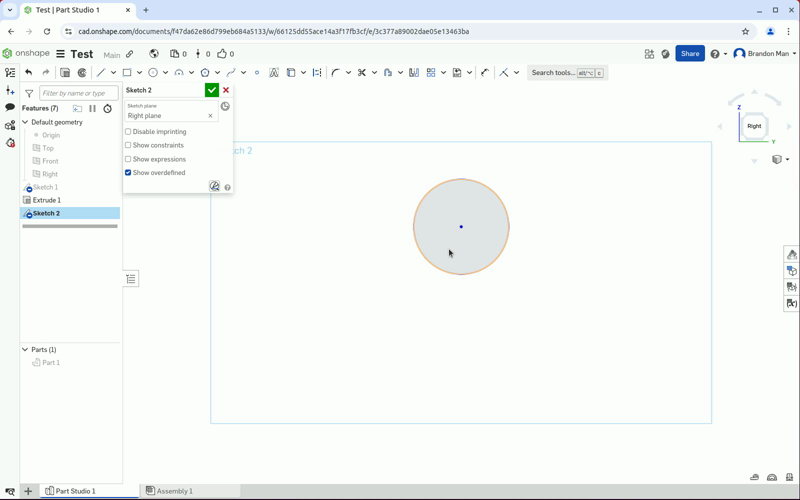
click(449, 248)
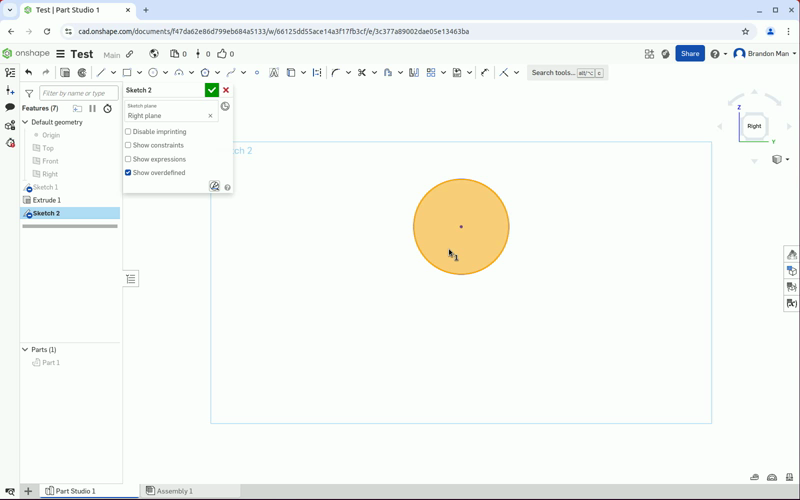
mouse_move(73, 352)
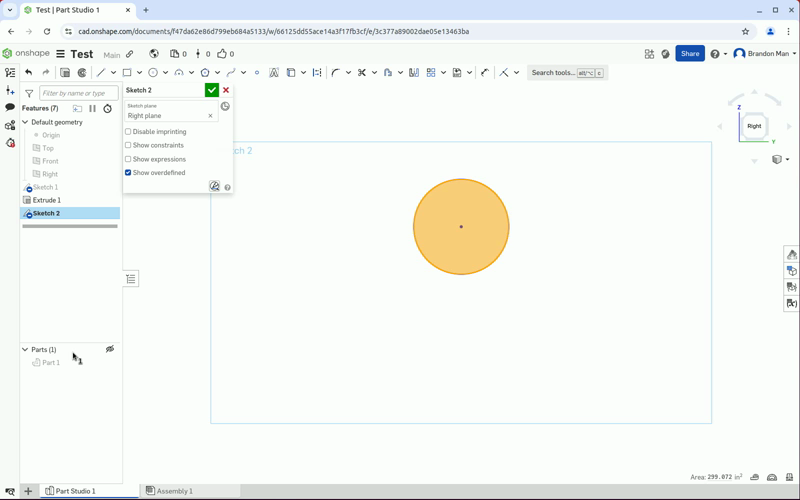
key(shift+y)
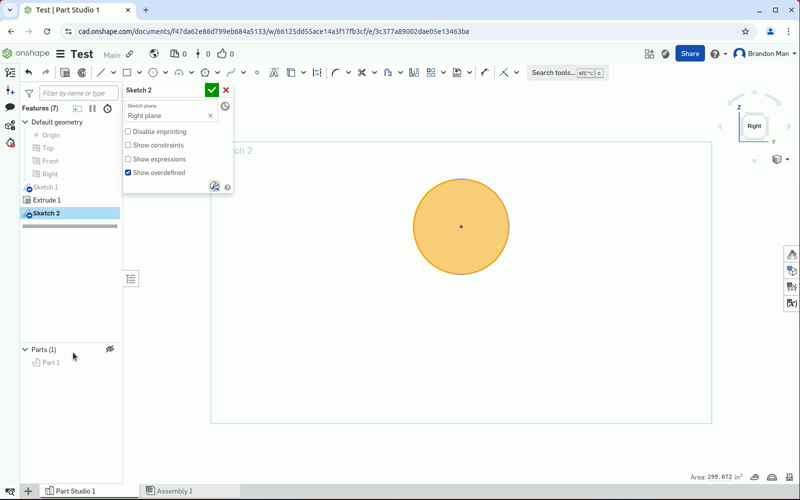
key(shift+e)
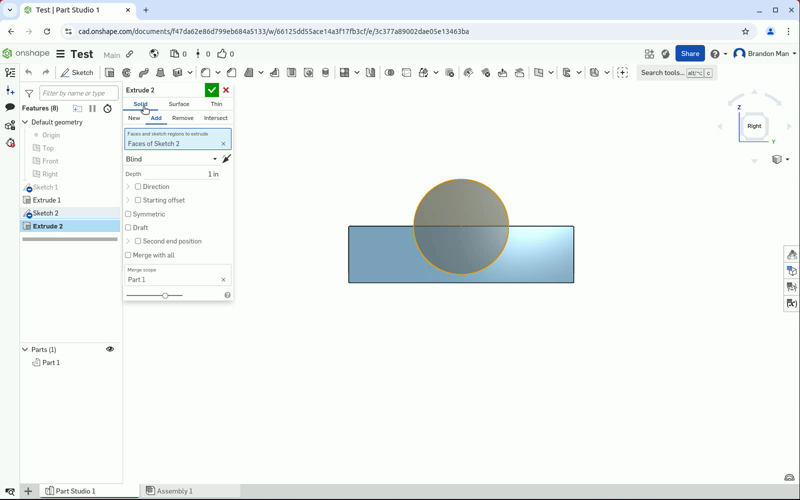
mouse_move(143, 106)
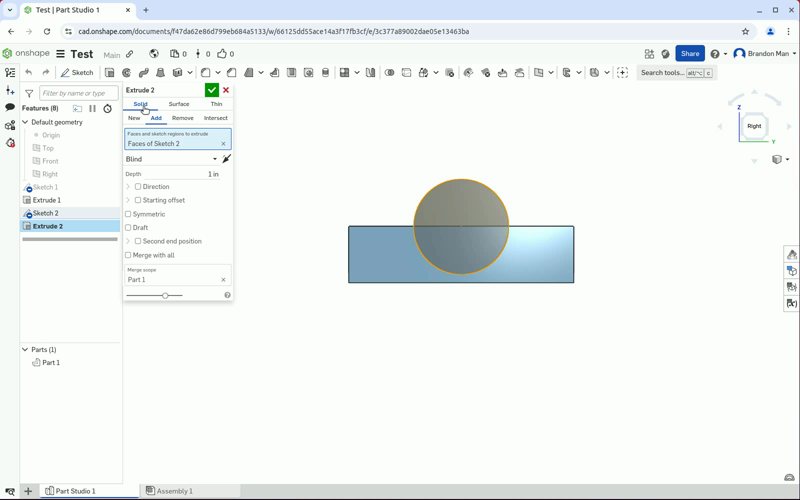
click(143, 106)
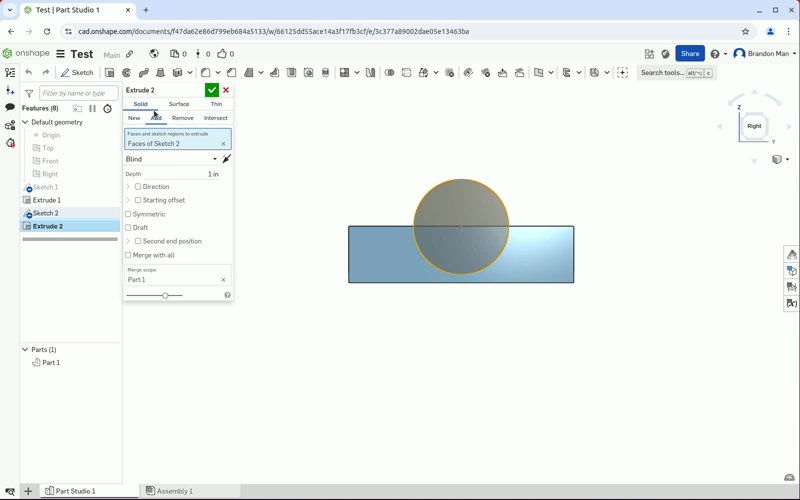
mouse_move(186, 120)
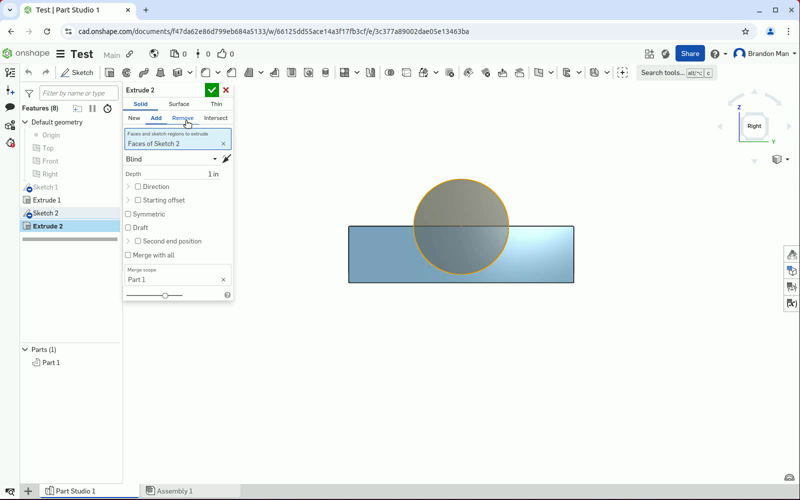
click(186, 120)
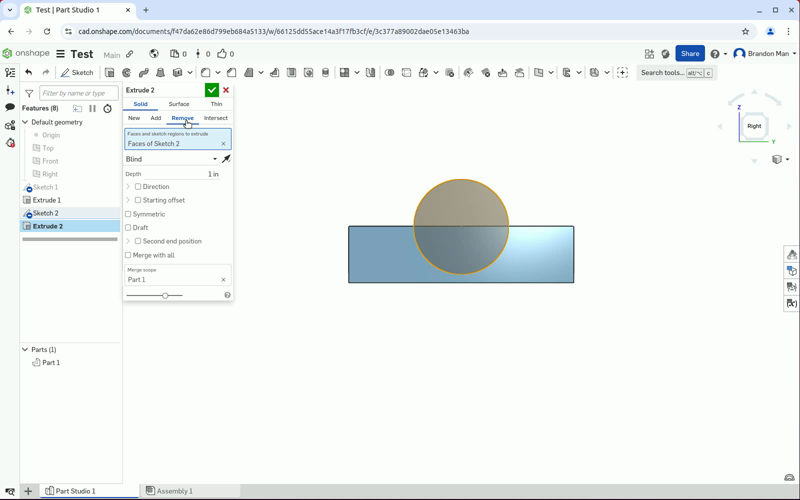
key(tab, 4)
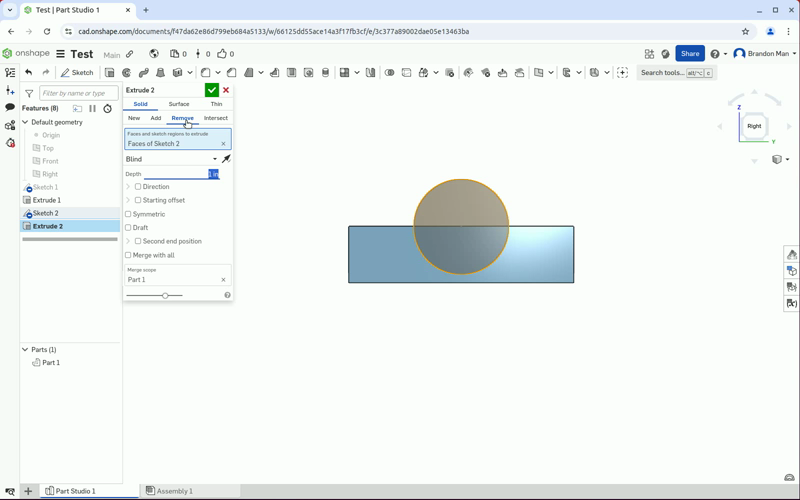
text(-11.554)
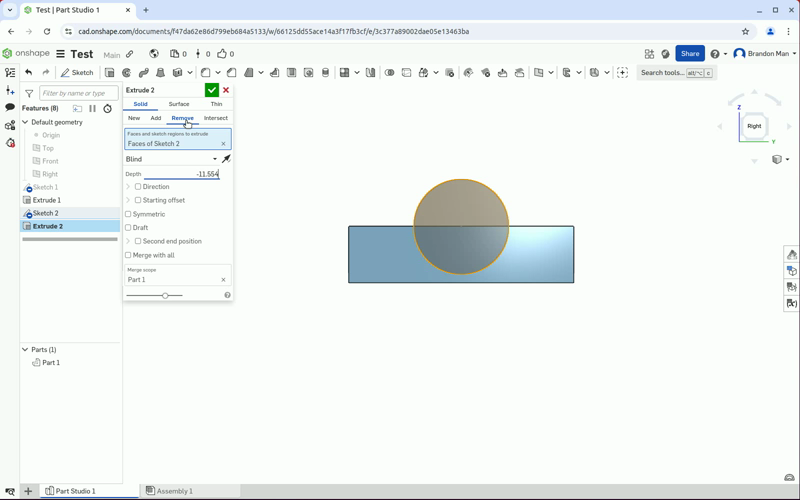
key(tab, 6)
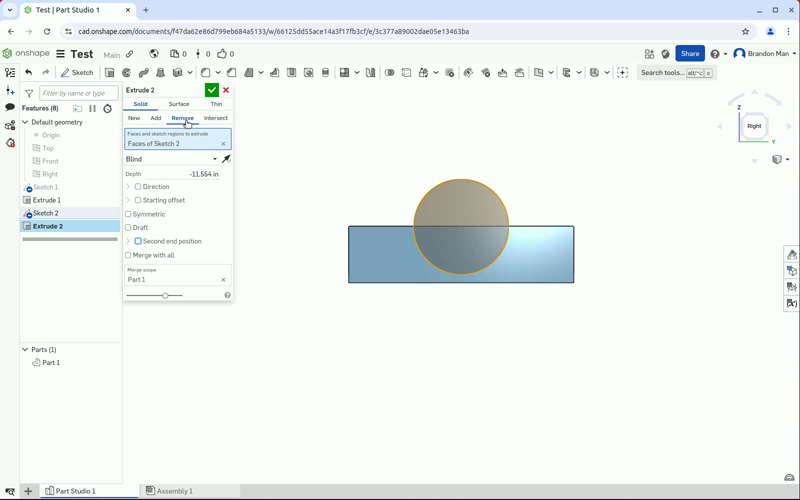
key(space)
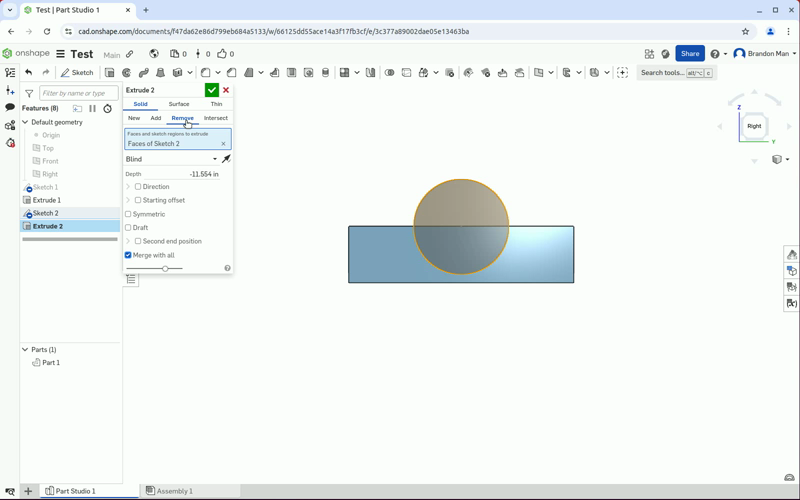
key(enter)
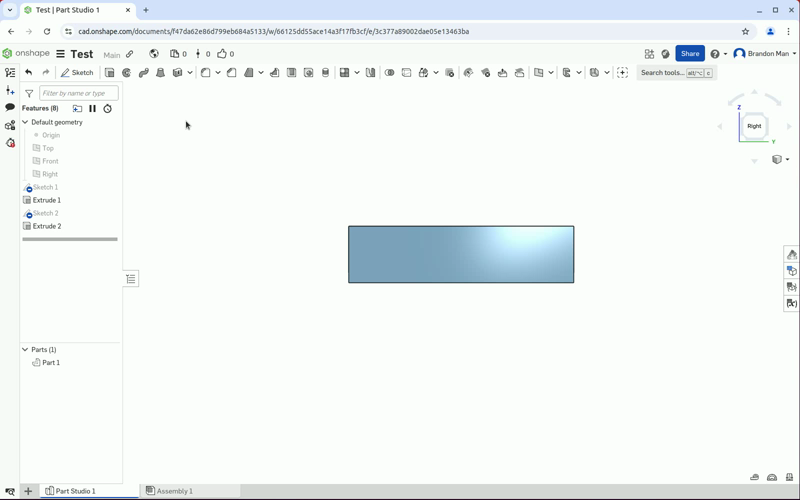
key(shift+h)
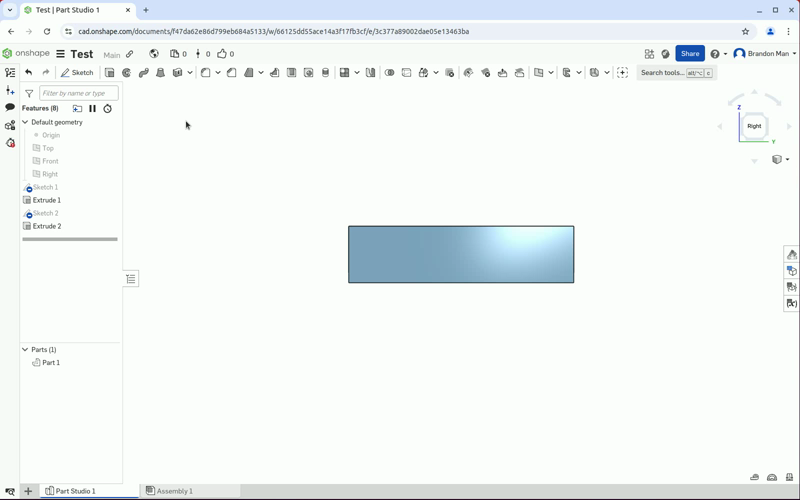
key(shift+h)
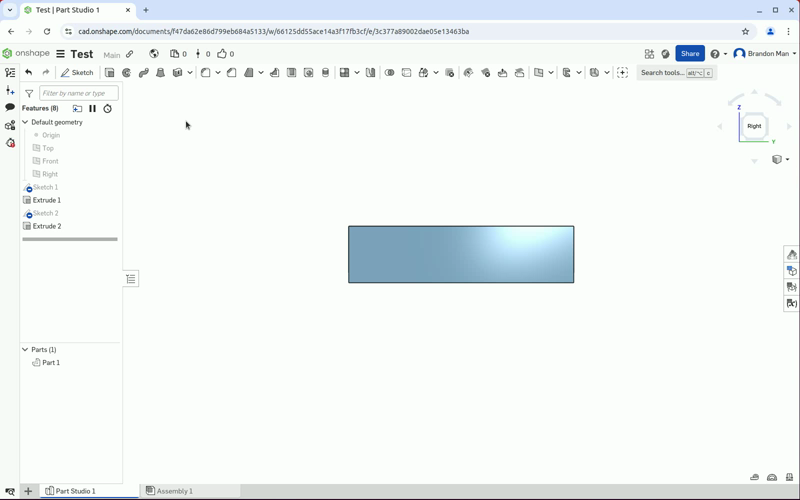
key(shift+7)
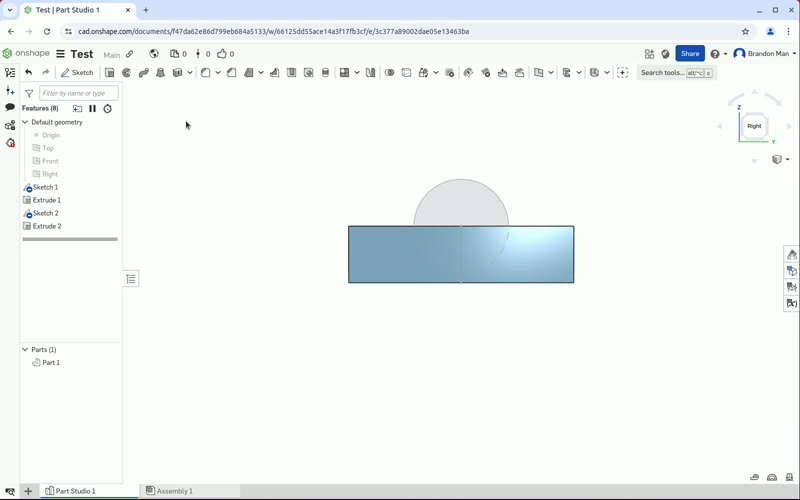
key(right, 2)
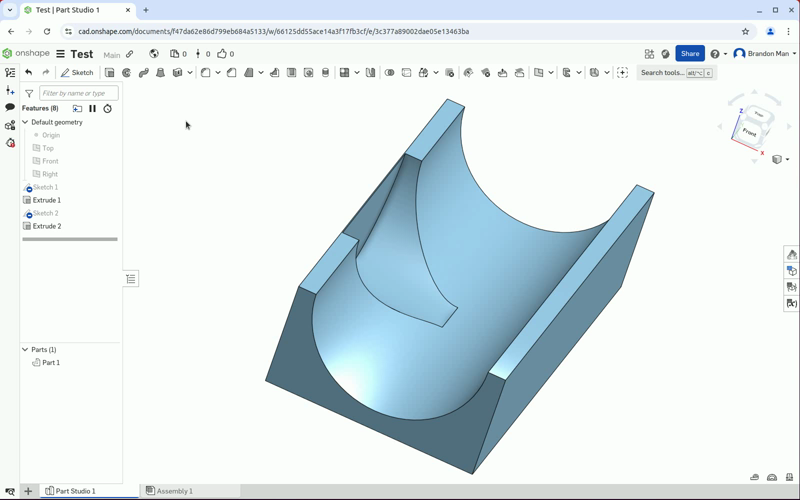
key(down, 2)
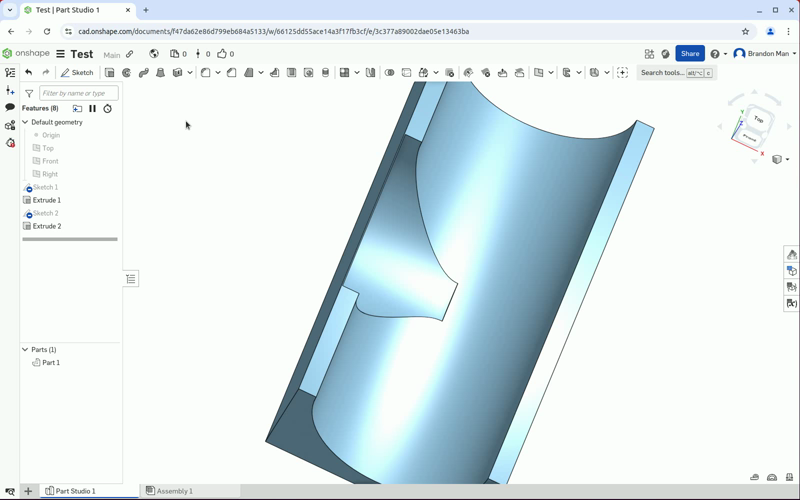
key(up, 2)
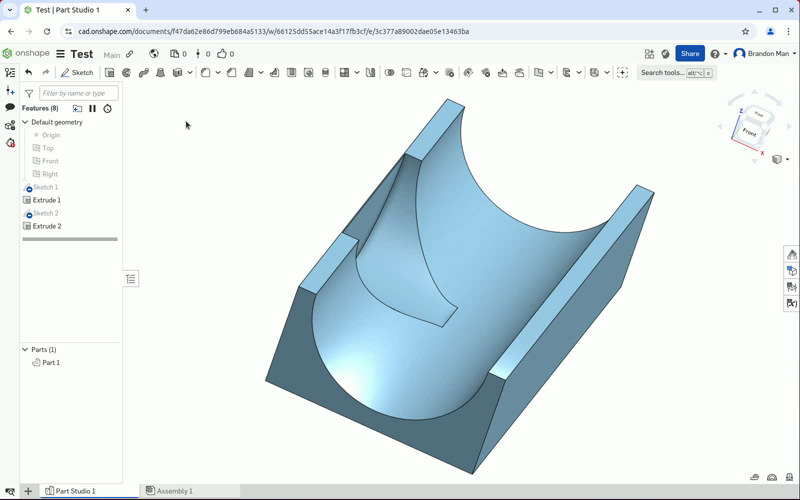
key(left, 2)
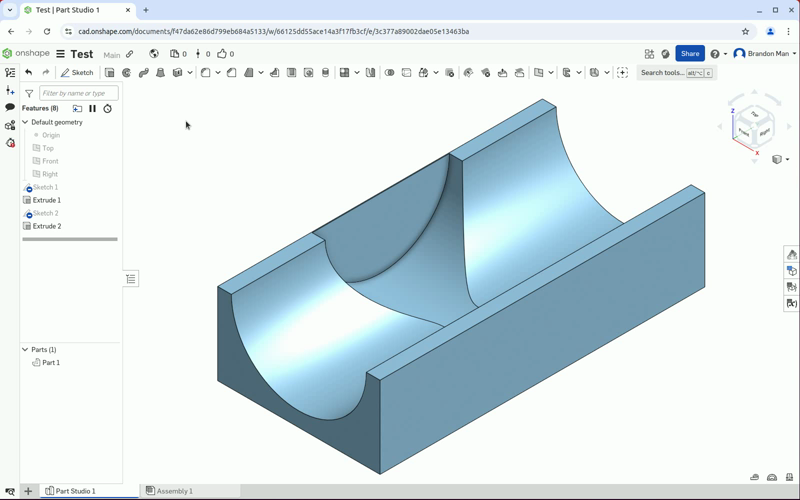
mouse_move(73, 189)
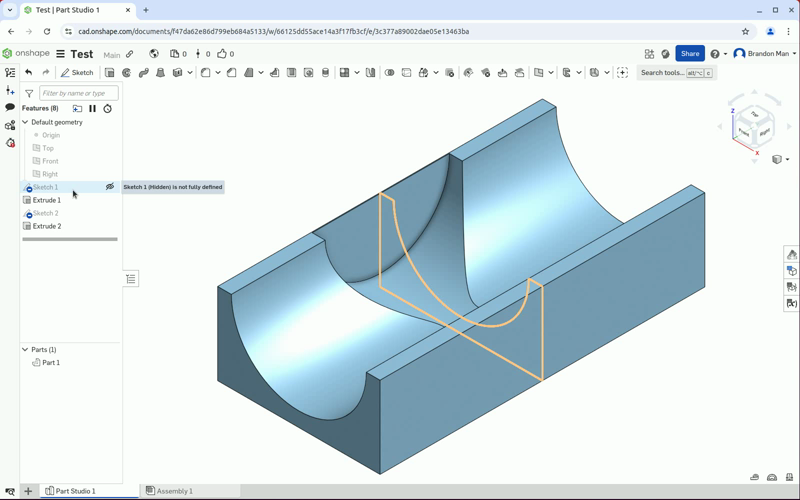
click(73, 189)